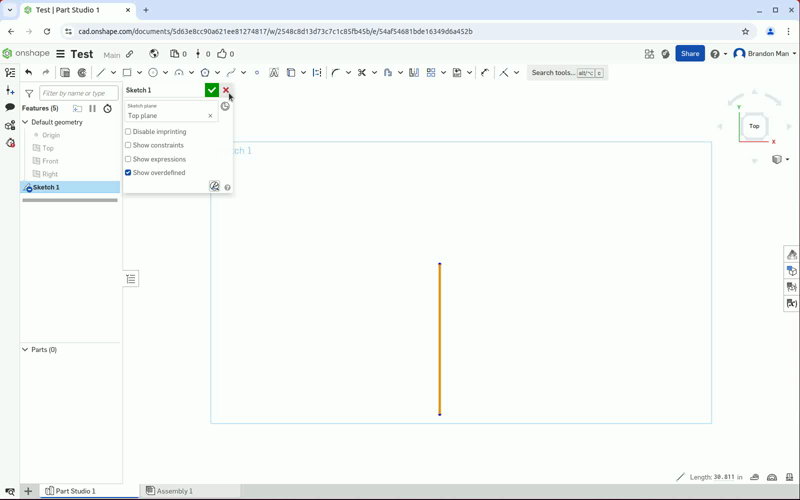
key(shift+h)
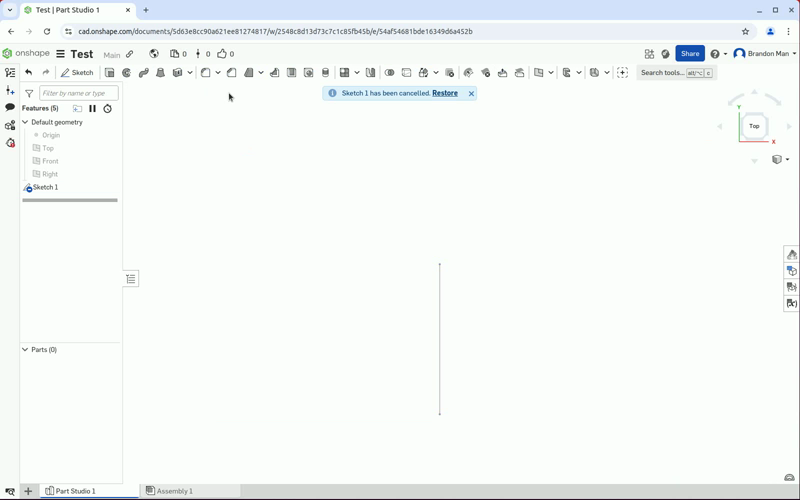
key(shift+s)
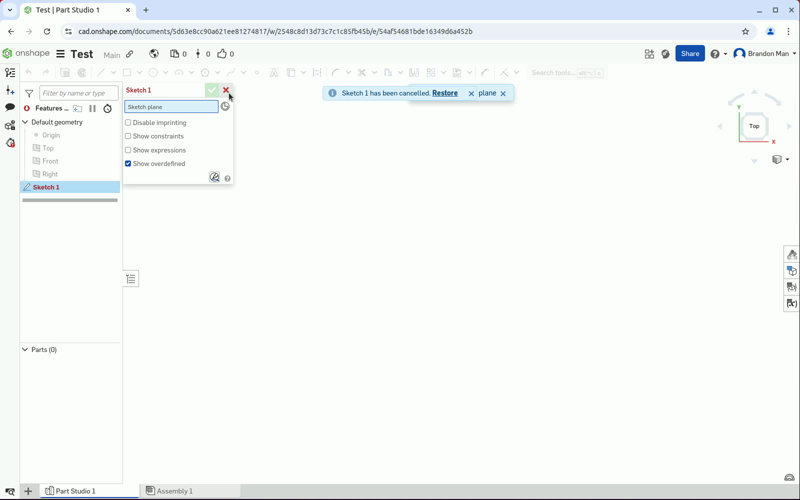
mouse_move(73, 150)
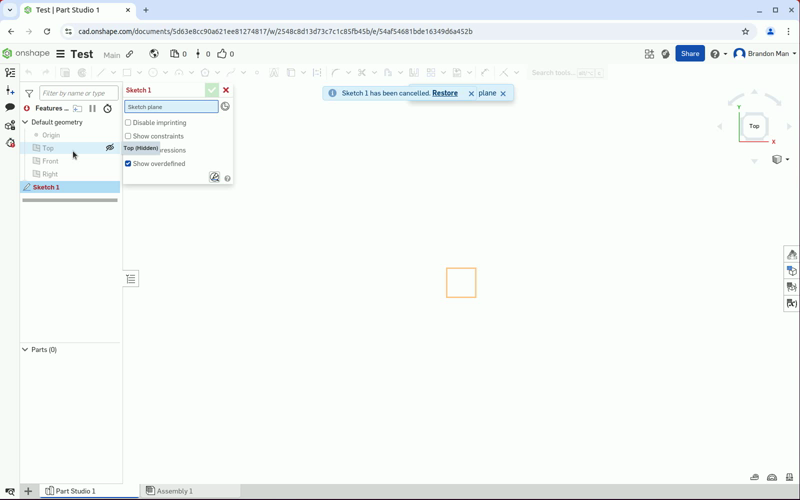
click(73, 150)
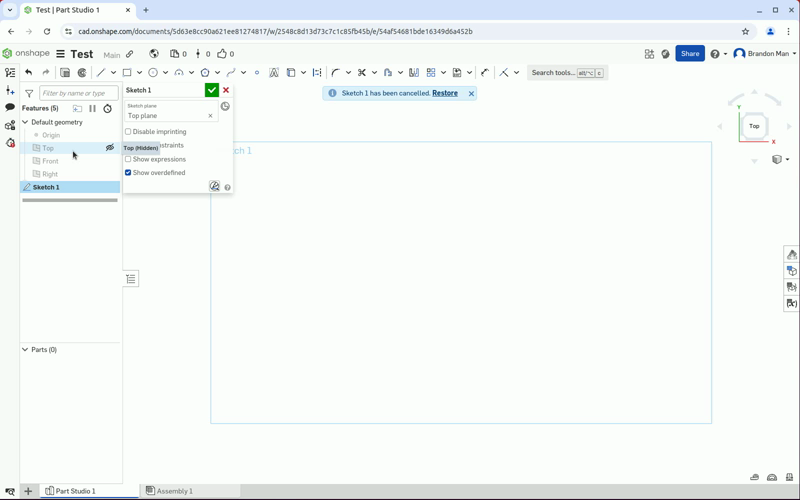
mouse_move(73, 352)
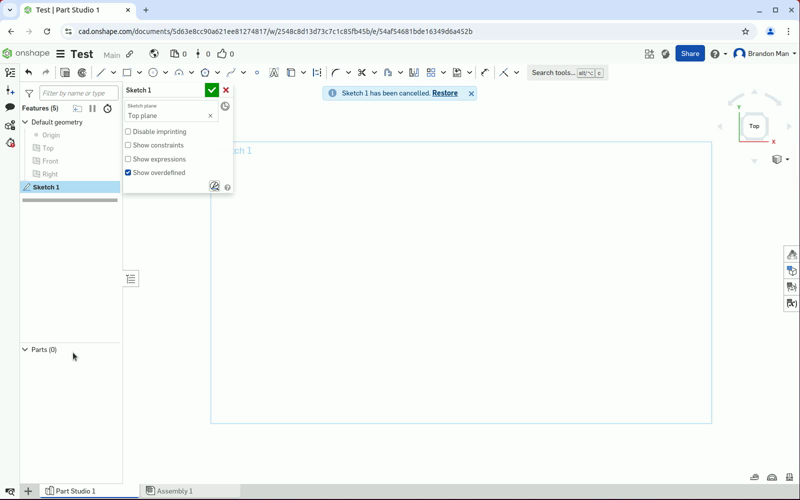
key(y)
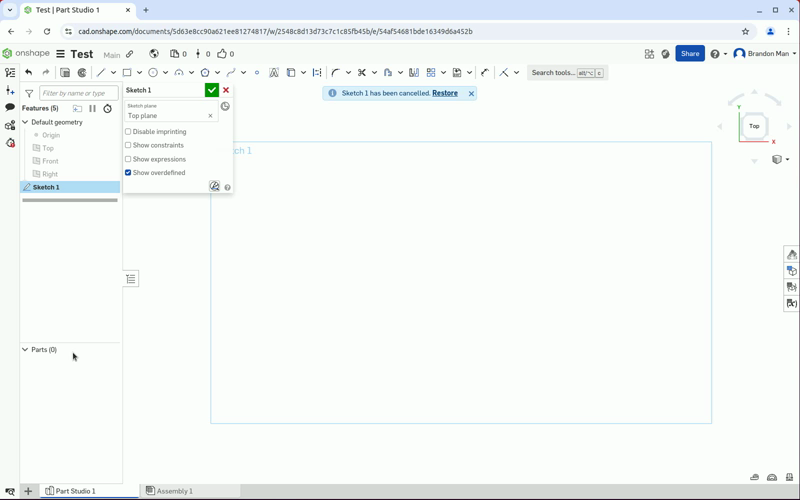
key(l)
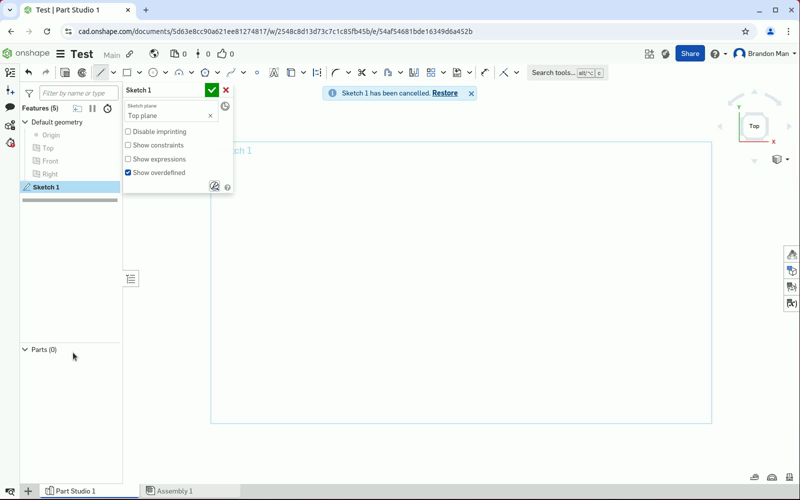
key_down(shift)
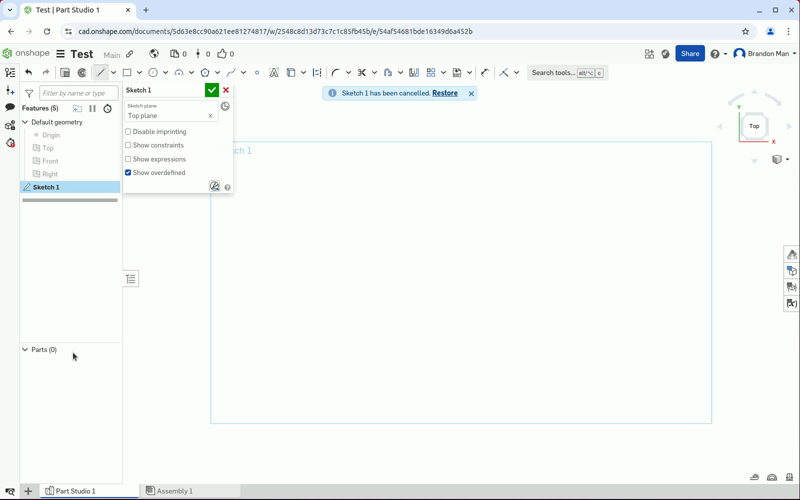
mouse_move(376, 257)
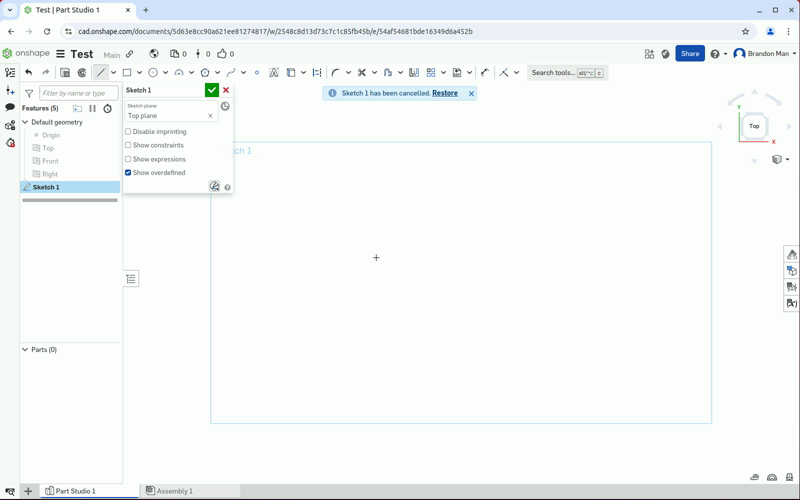
click(376, 257)
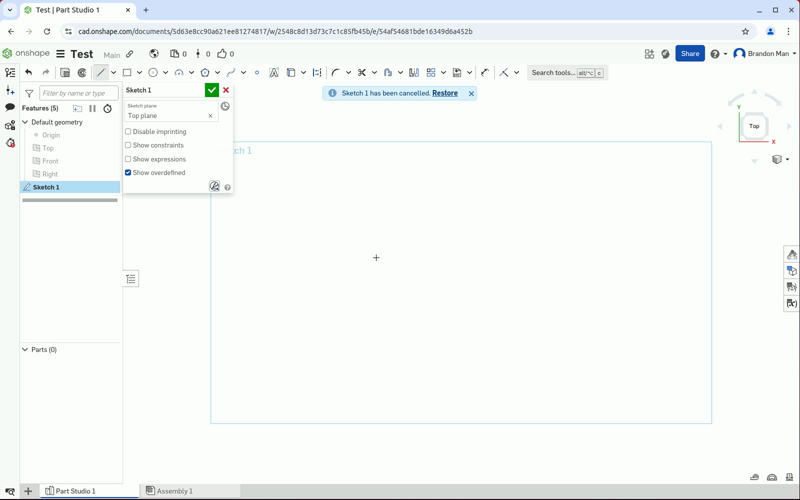
key_up(shift)
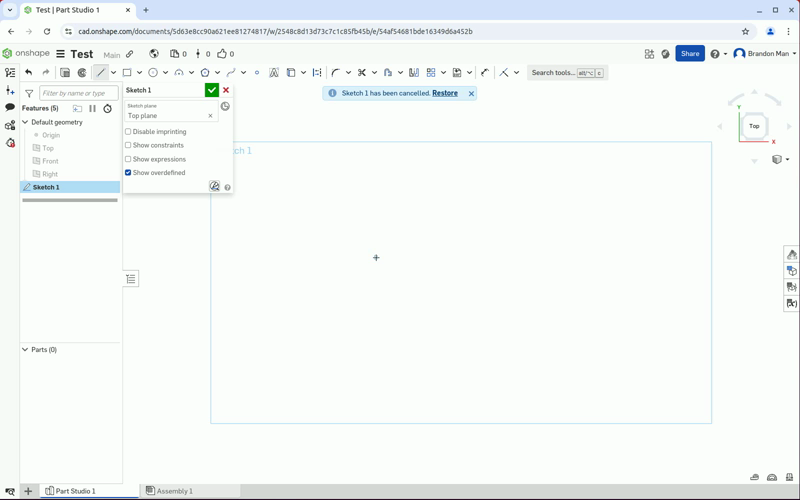
key_down(shift)
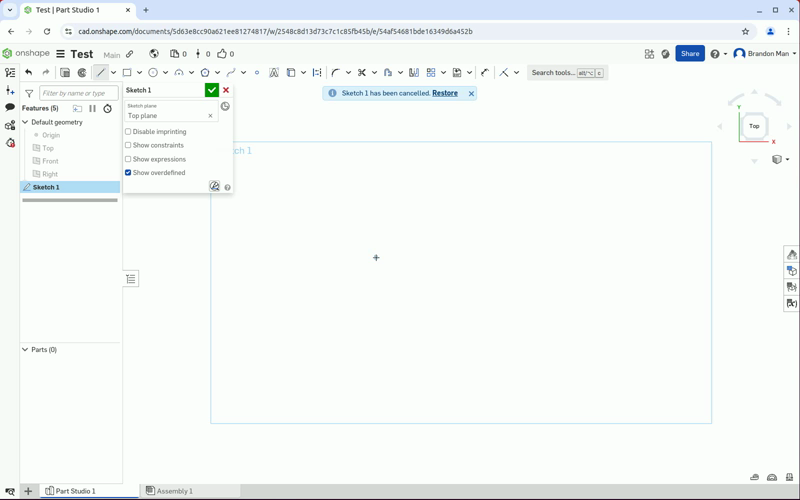
mouse_move(463, 257)
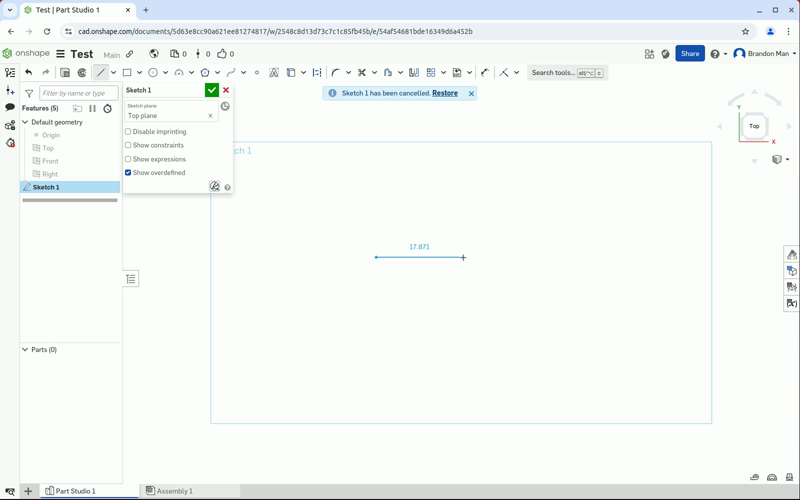
click(463, 257)
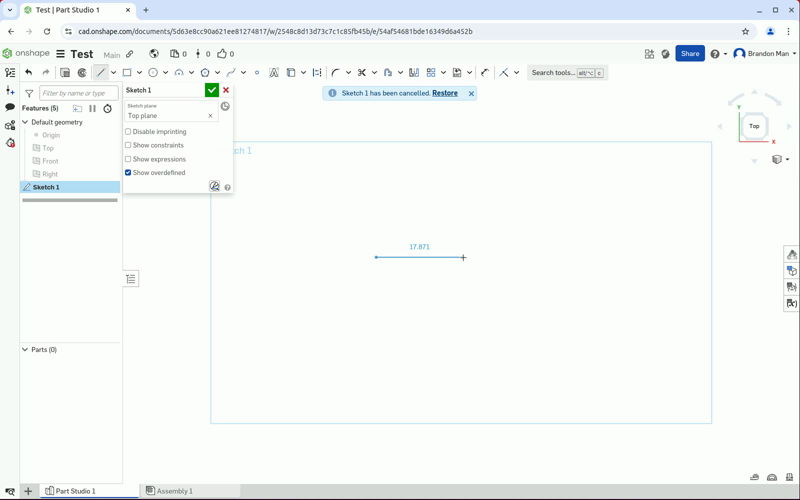
key_up(shift)
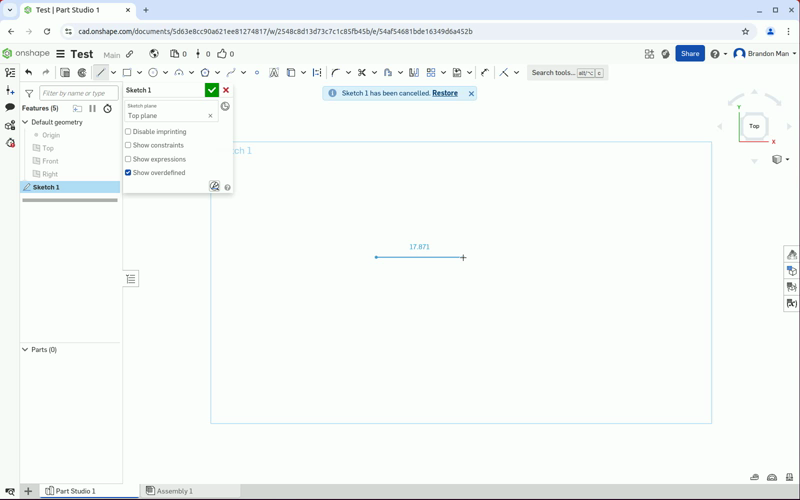
key_down(shift)
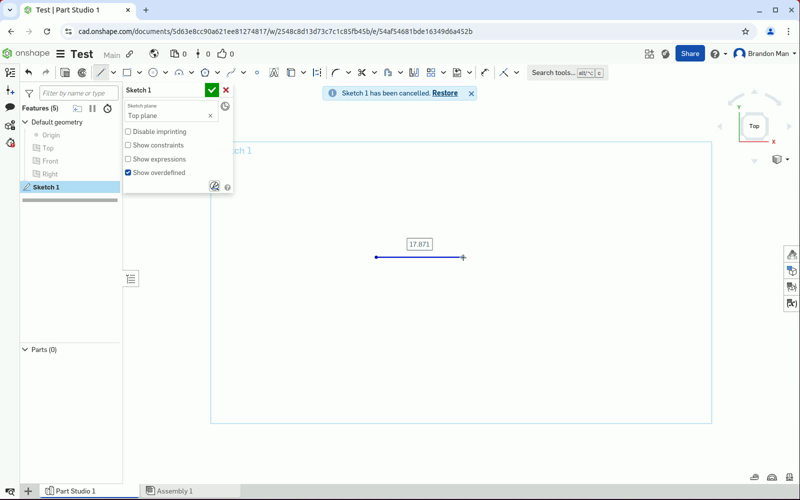
mouse_move(463, 170)
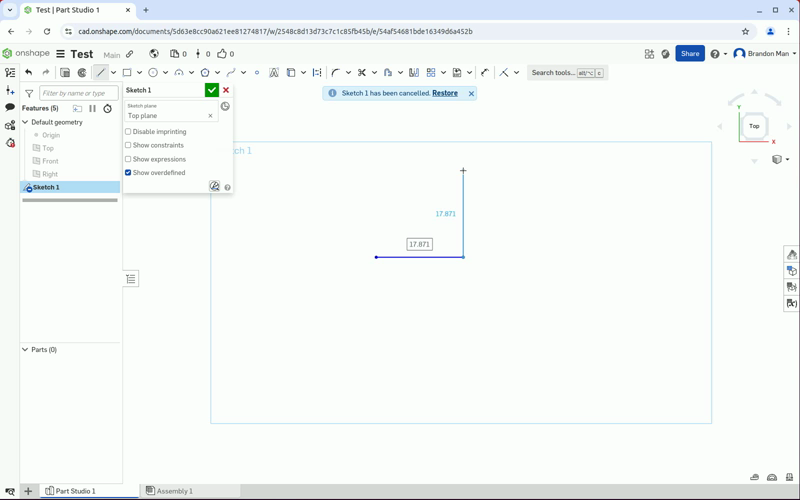
click(463, 170)
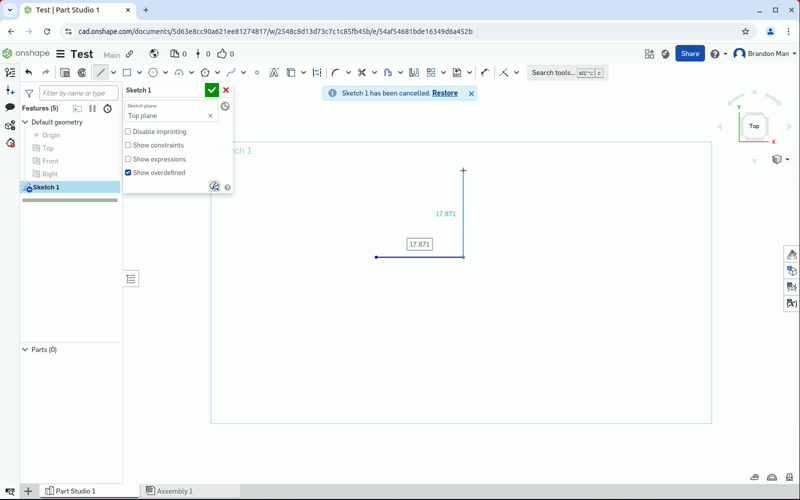
key_up(shift)
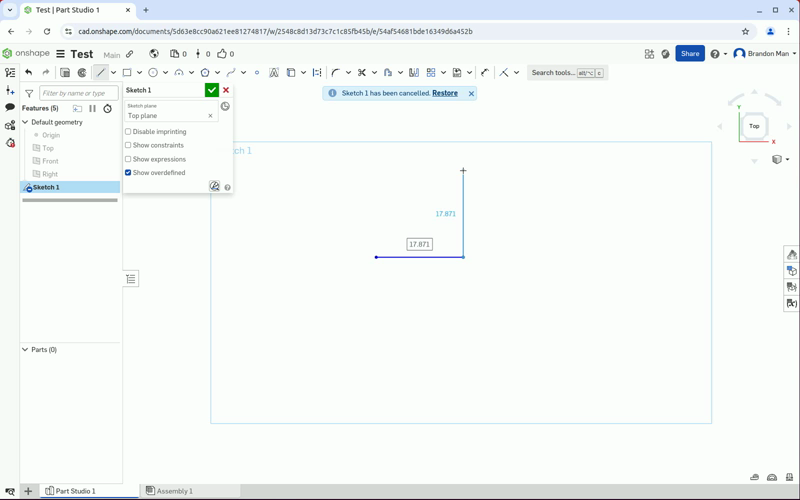
key_down(shift)
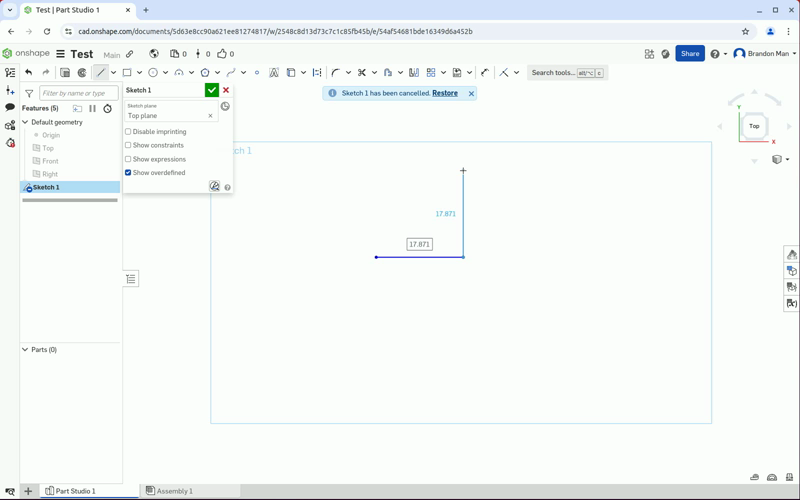
mouse_move(376, 170)
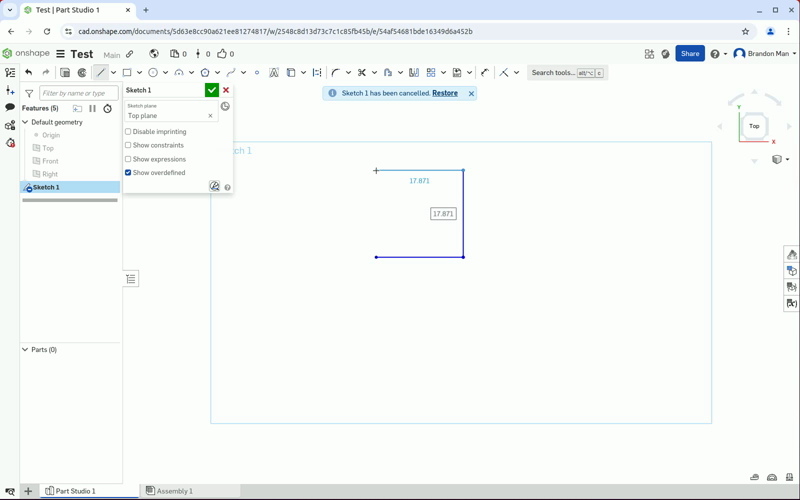
click(376, 170)
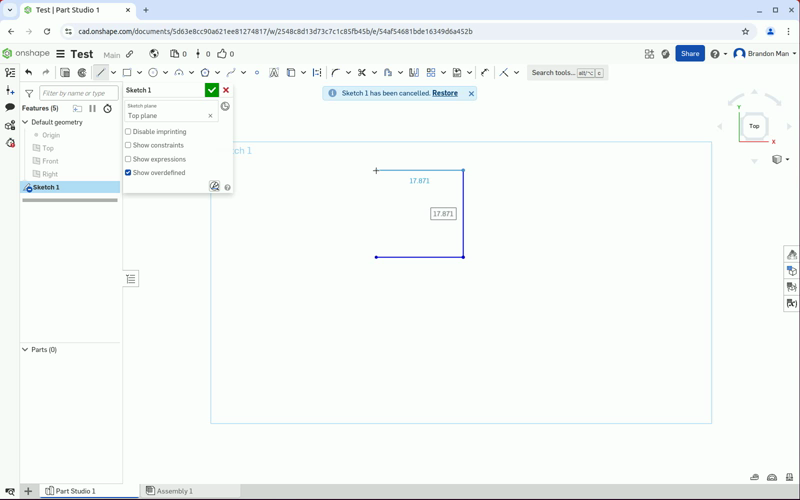
key_up(shift)
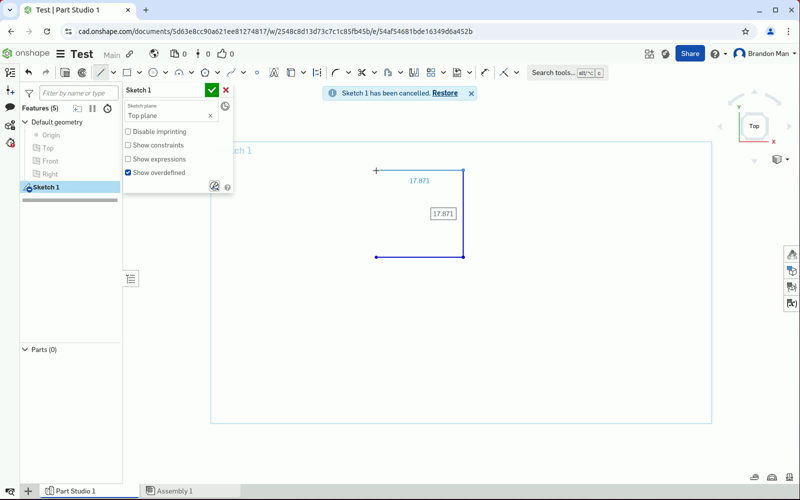
key_down(shift)
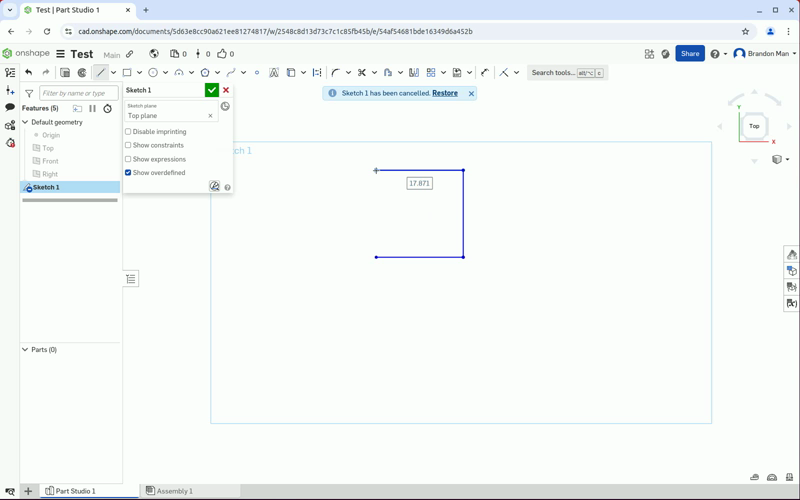
mouse_move(376, 257)
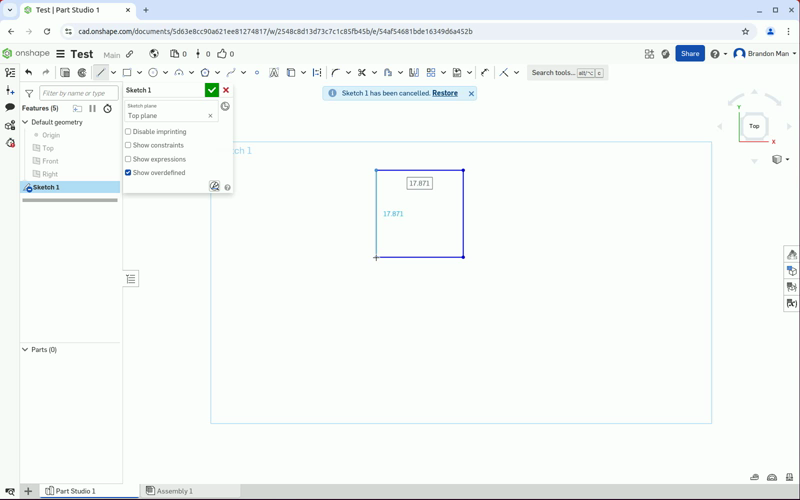
key_up(shift)
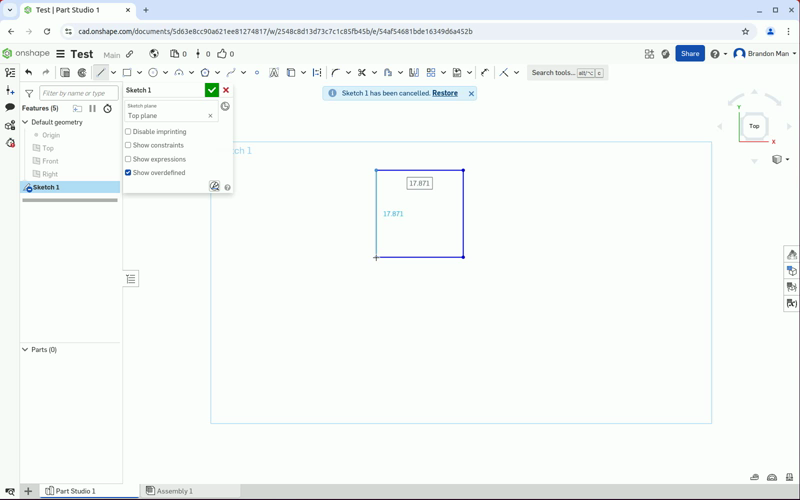
click(376, 257)
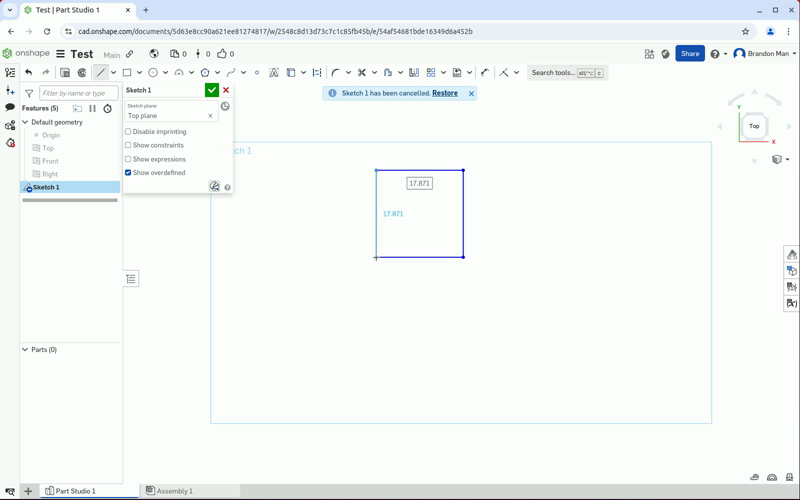
key(esc)
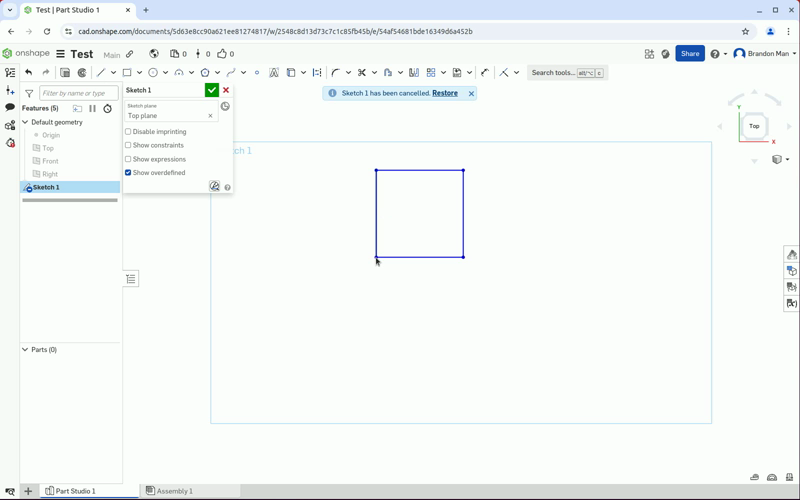
mouse_move(396, 248)
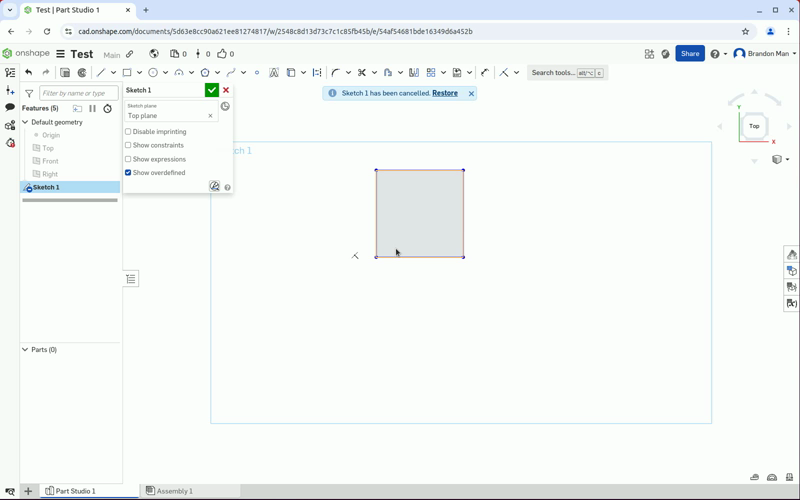
click(396, 248)
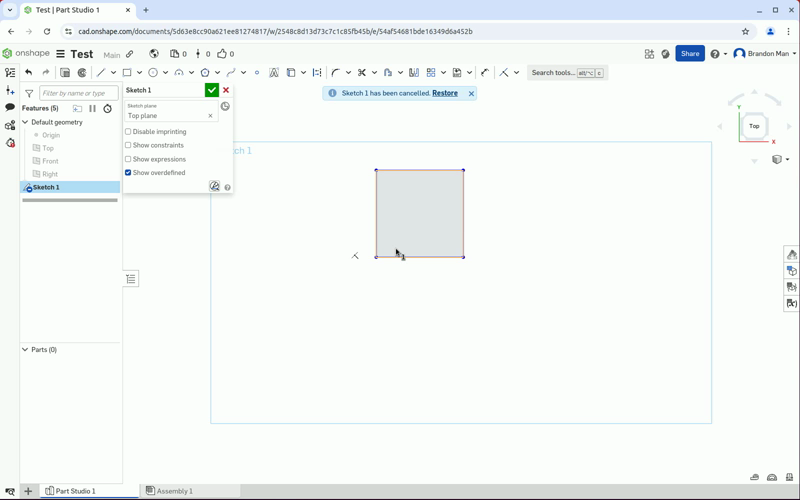
mouse_move(73, 352)
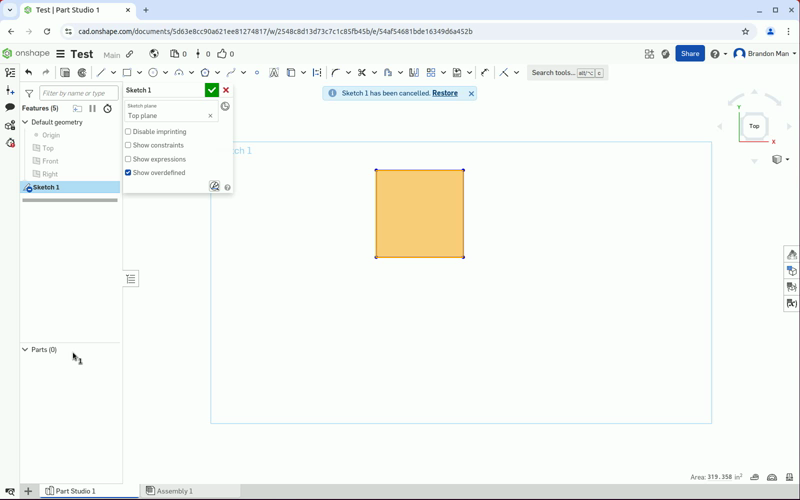
key(shift+y)
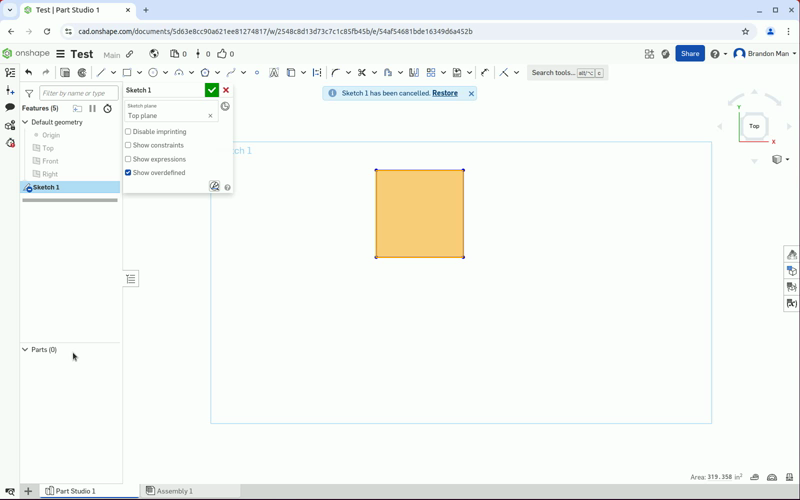
key(shift+e)
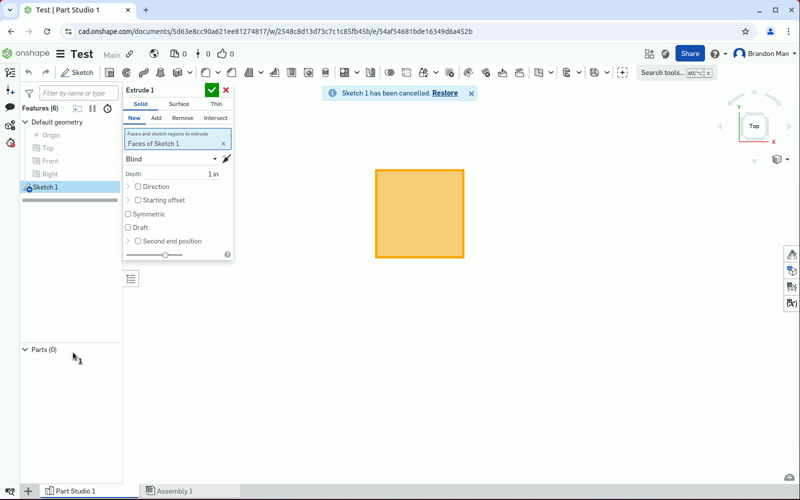
mouse_move(143, 106)
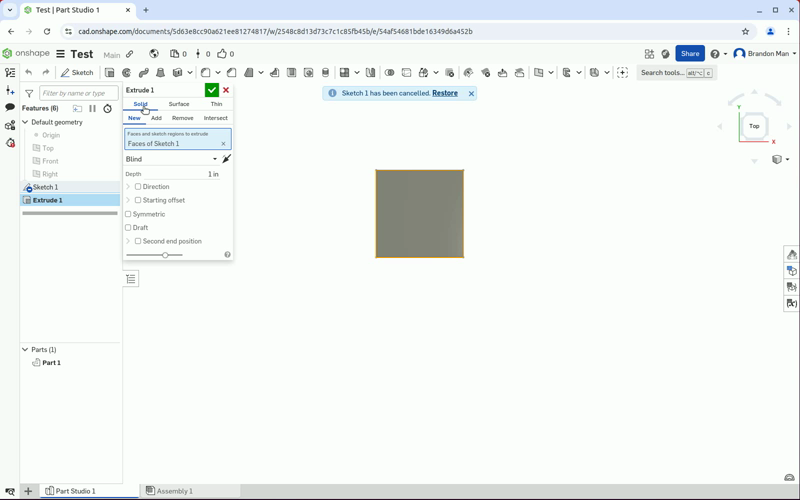
click(143, 106)
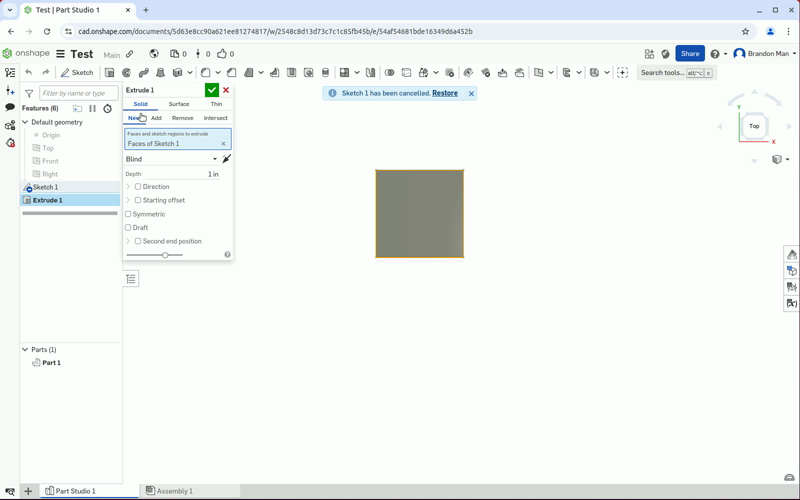
mouse_move(137, 120)
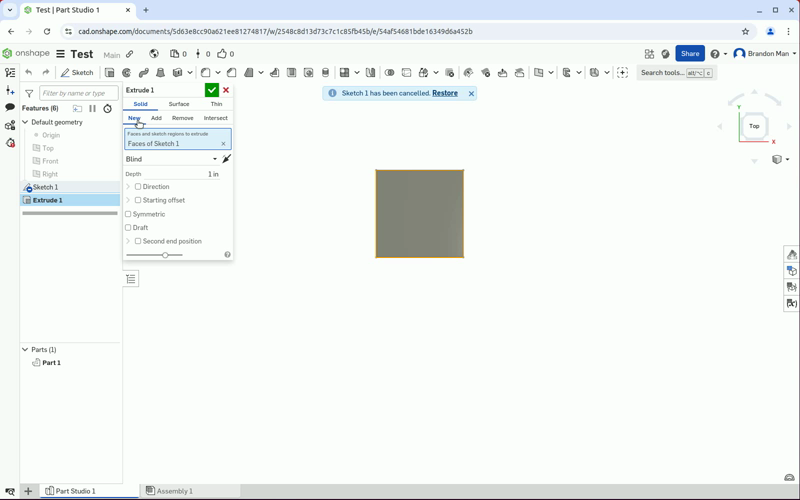
click(137, 120)
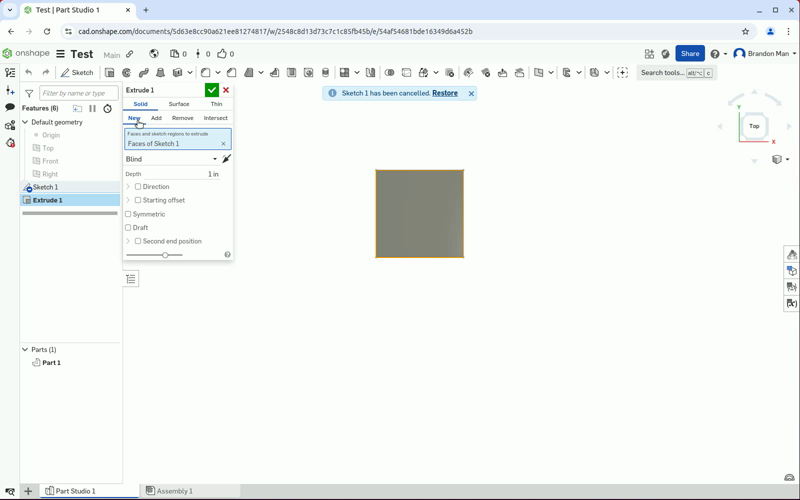
key(tab, 4)
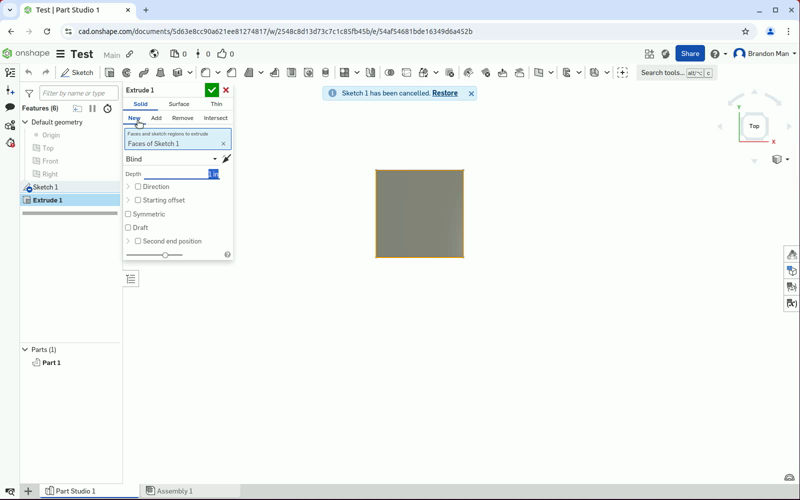
text(9.628)
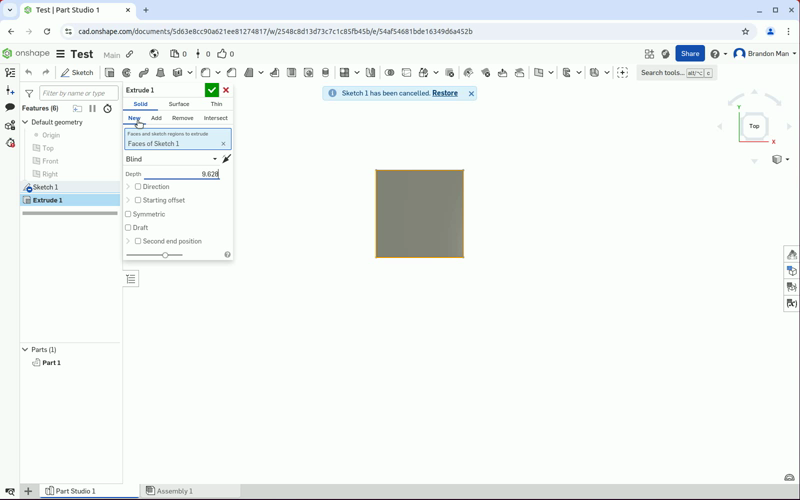
key(enter)
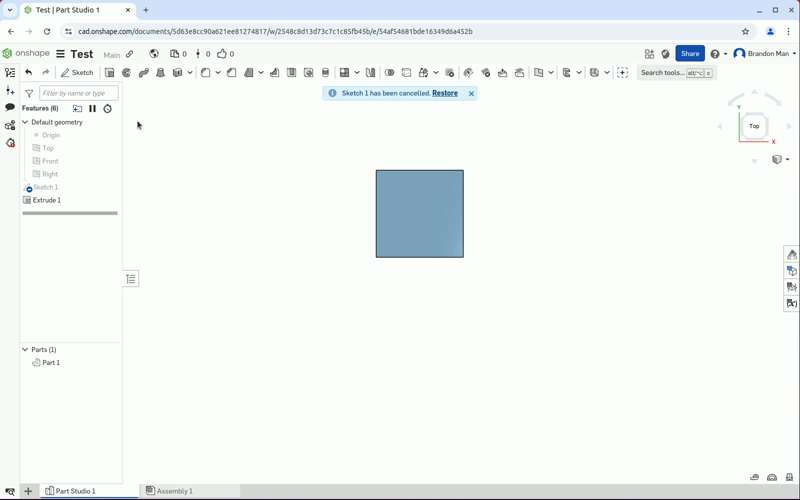
key(shift+h)
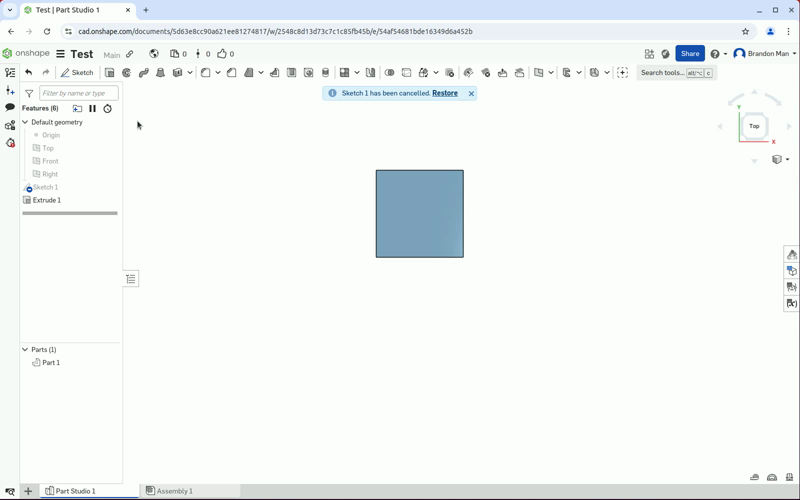
key(shift+h)
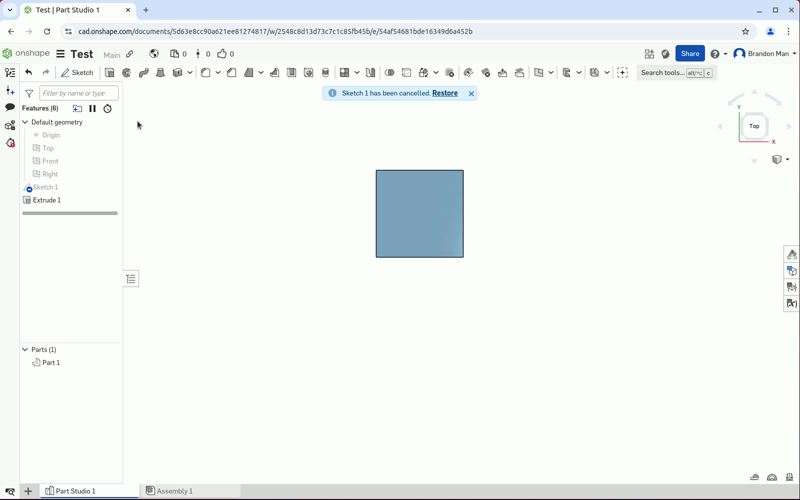
mouse_move(73, 189)
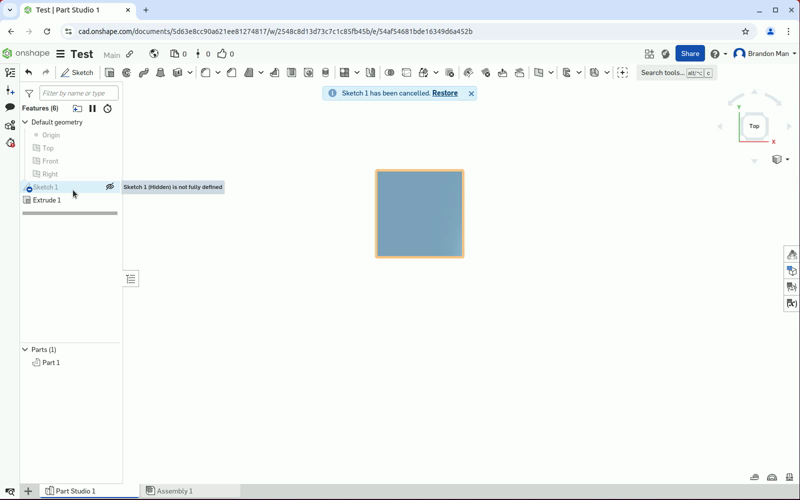
click(73, 189)
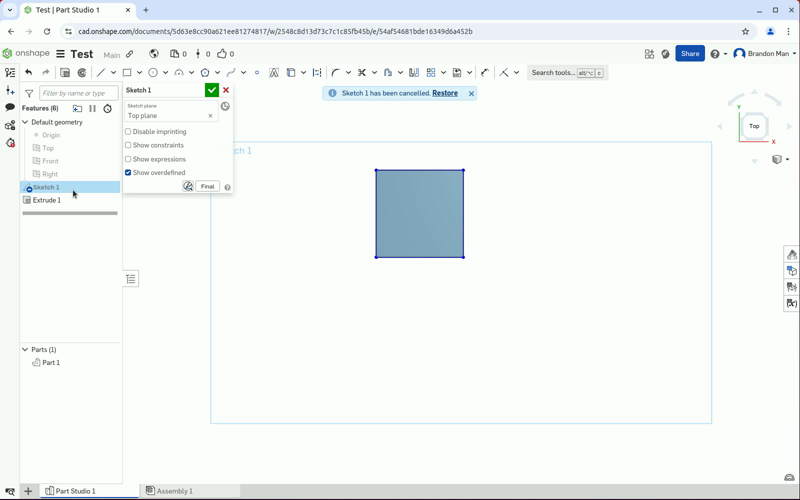
mouse_move(229, 92)
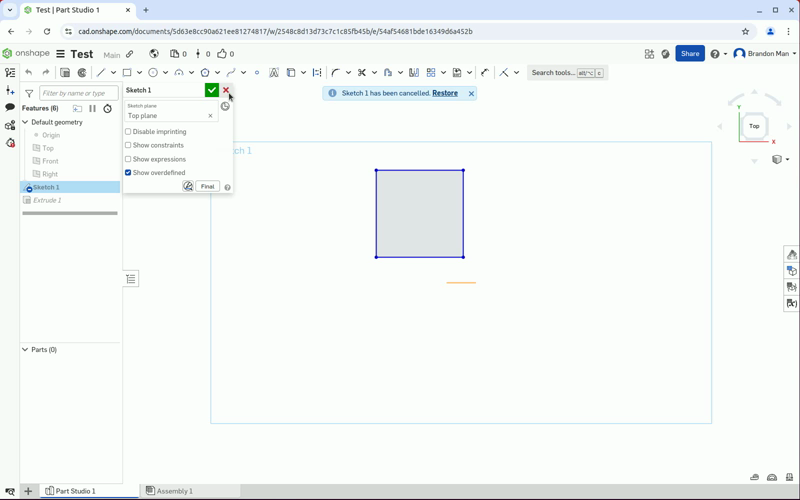
click(229, 92)
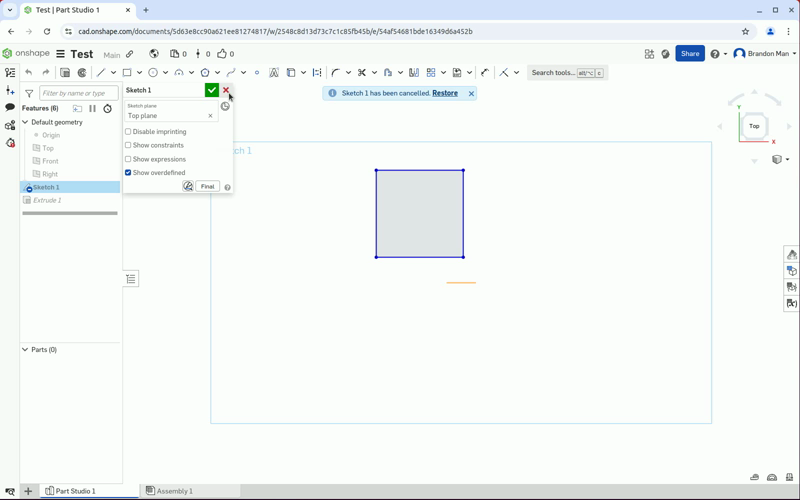
key(shift+s)
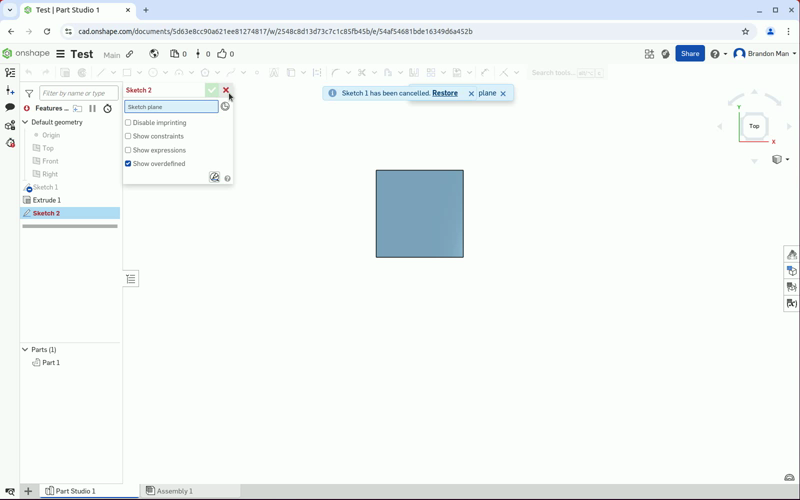
mouse_move(73, 150)
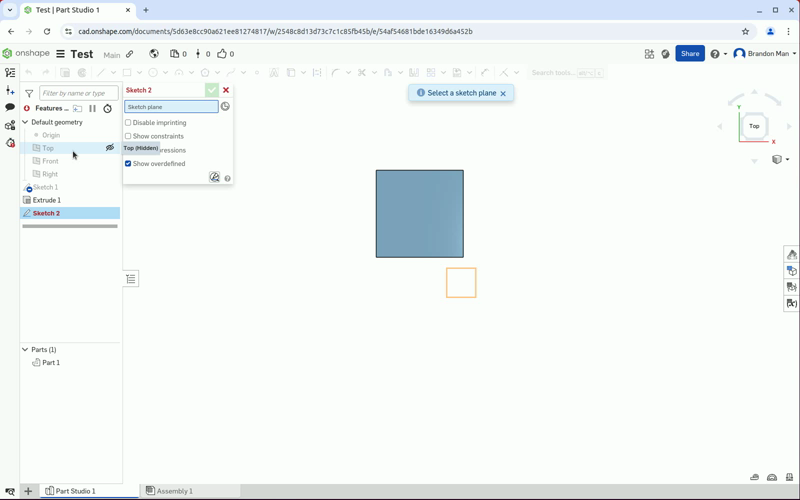
click(73, 150)
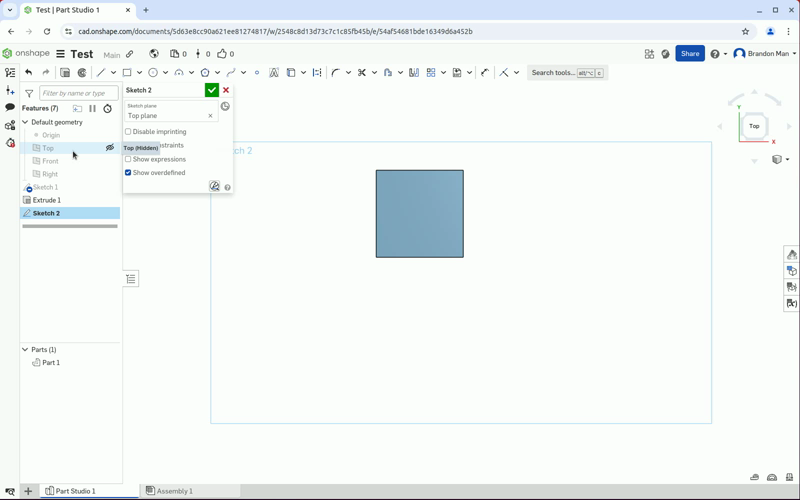
mouse_move(73, 352)
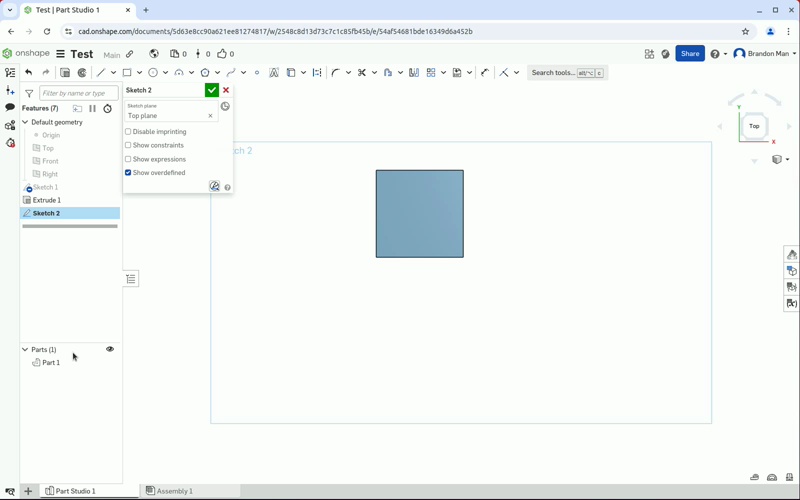
key(y)
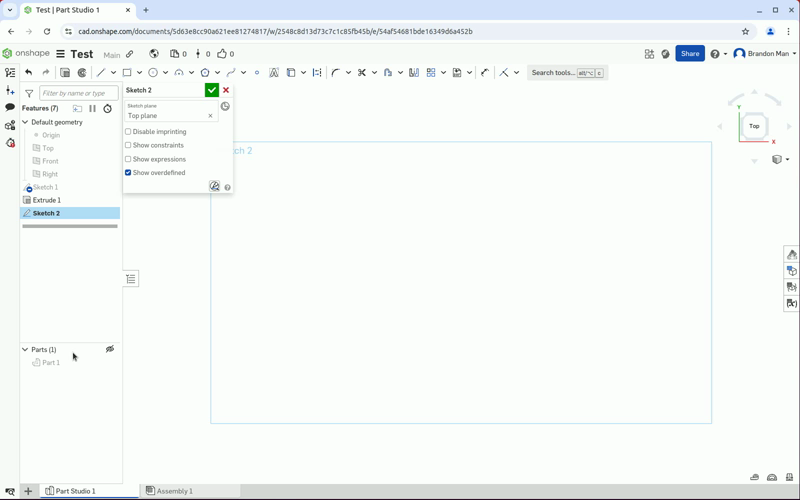
key(l)
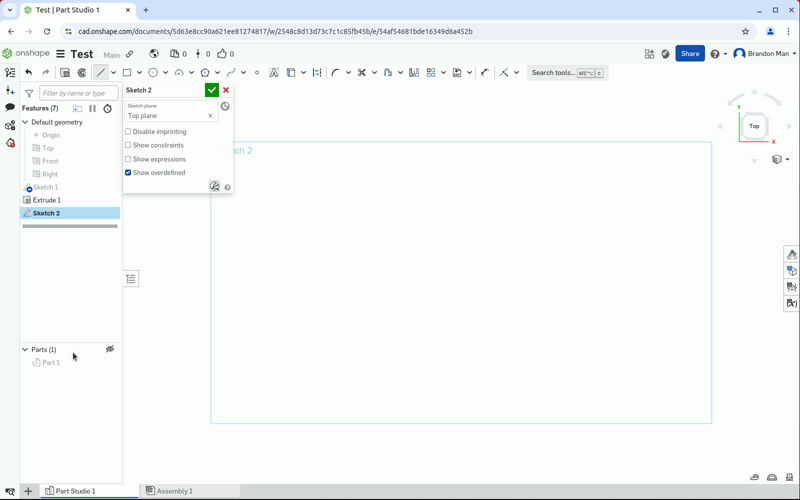
key_down(shift)
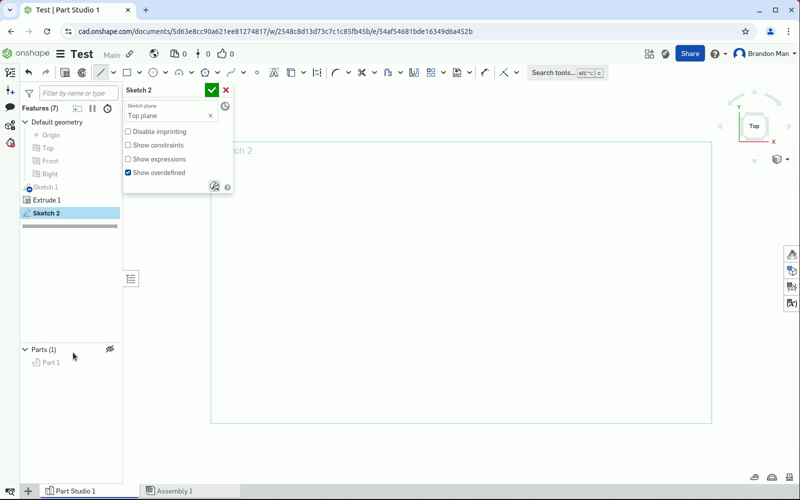
mouse_move(376, 257)
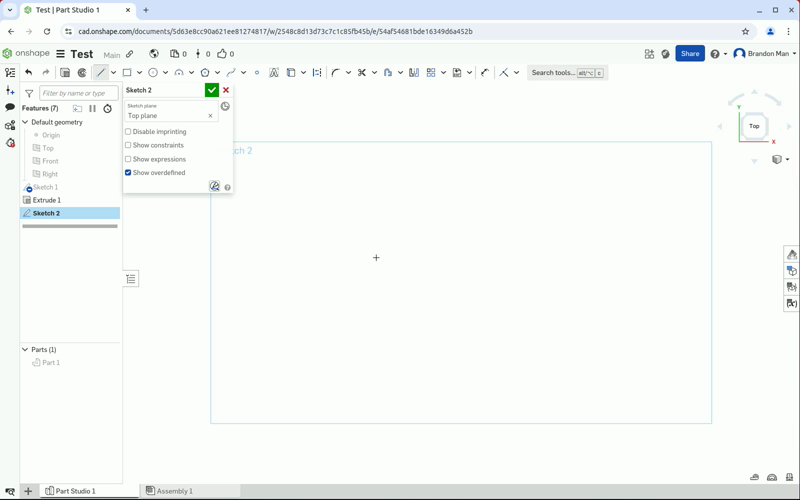
click(376, 257)
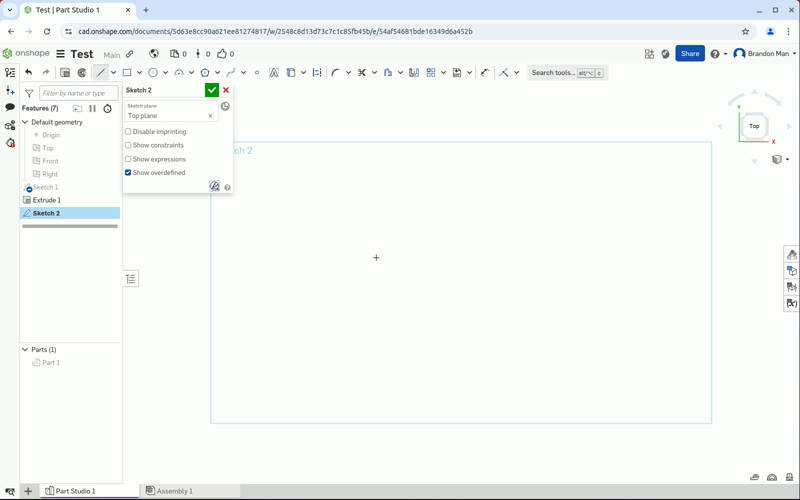
key_up(shift)
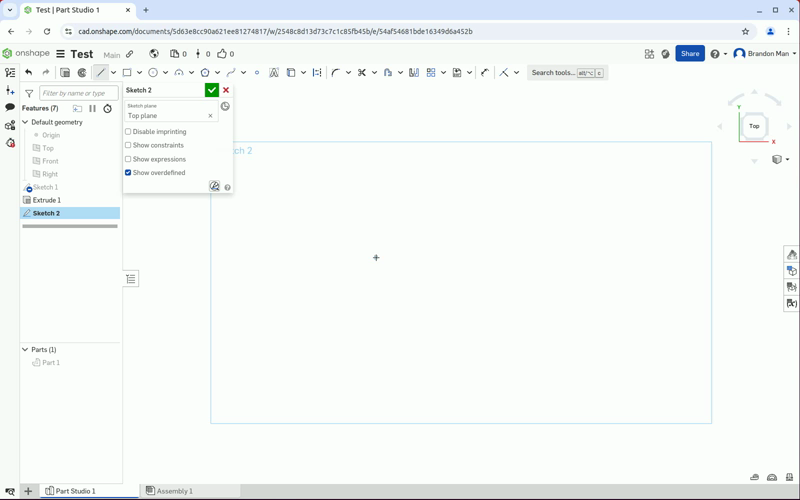
key_down(shift)
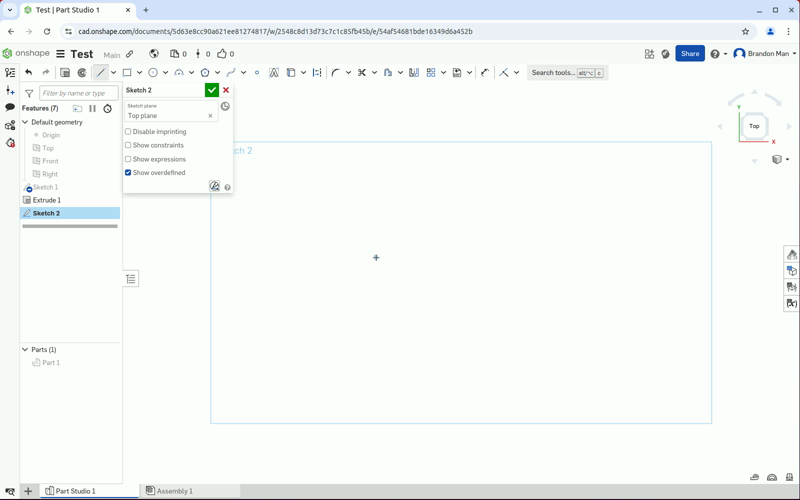
mouse_move(463, 257)
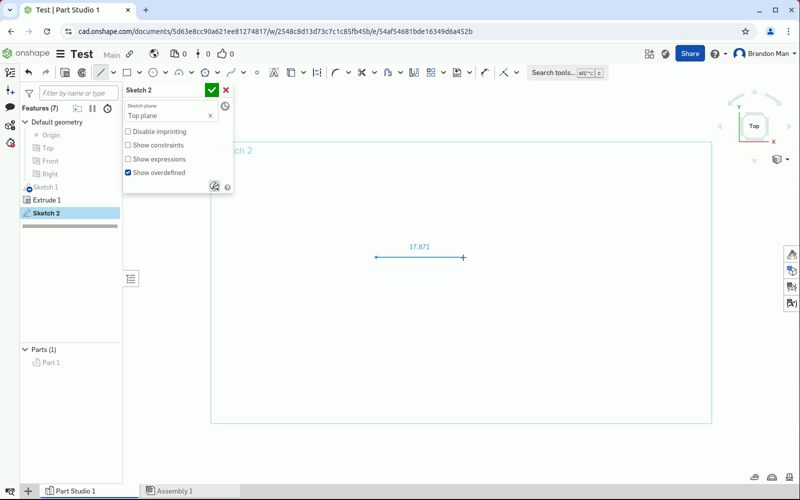
click(463, 257)
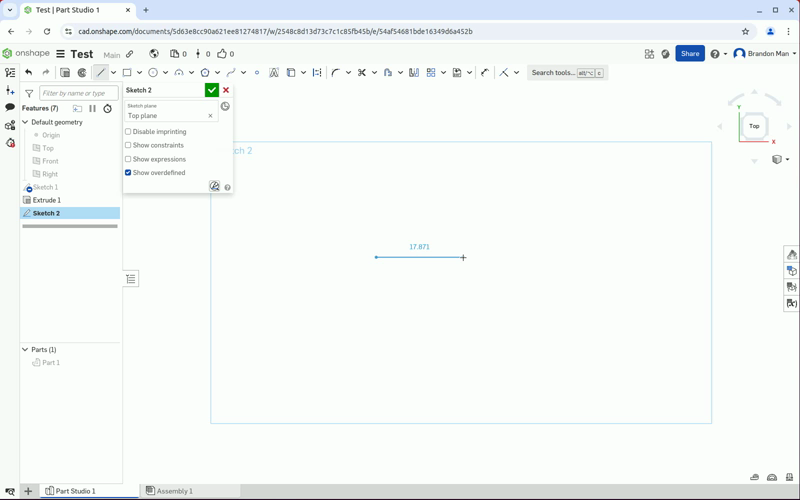
key_up(shift)
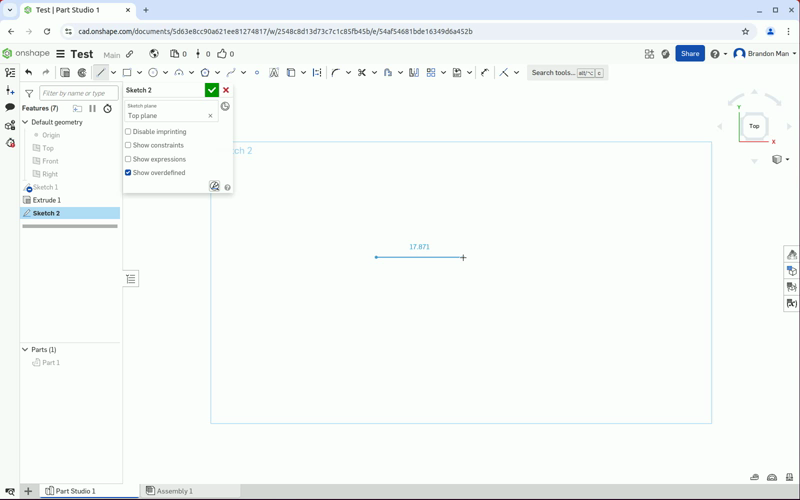
key_down(shift)
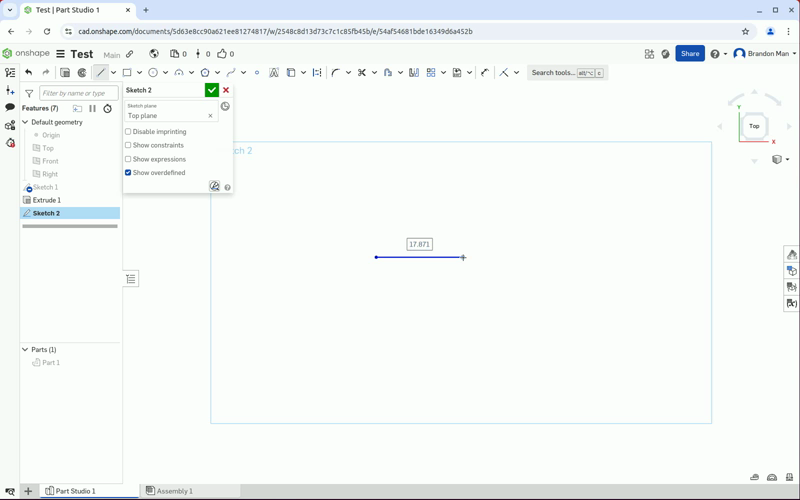
mouse_move(463, 170)
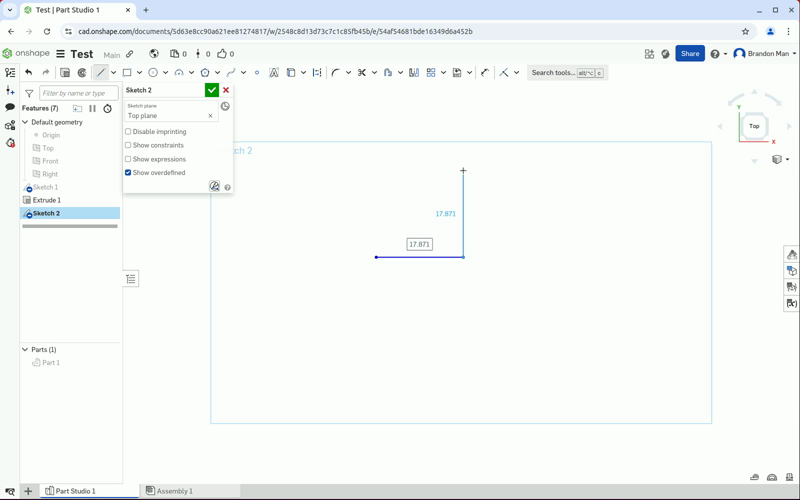
click(463, 170)
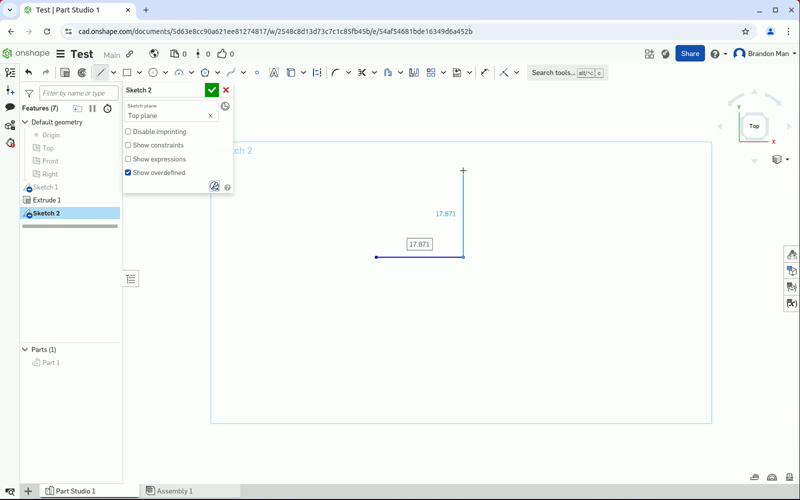
key_up(shift)
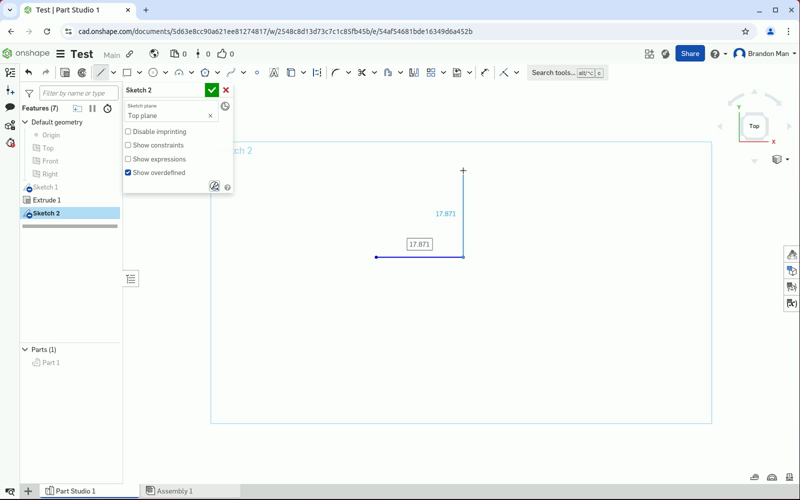
key_down(shift)
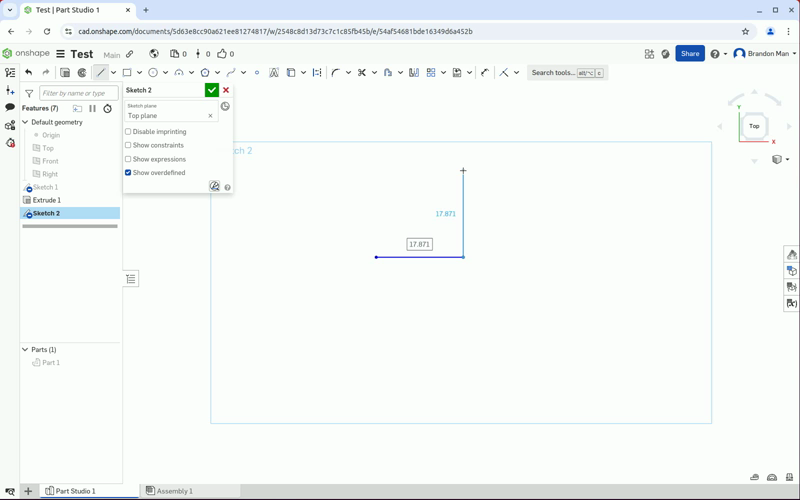
mouse_move(376, 170)
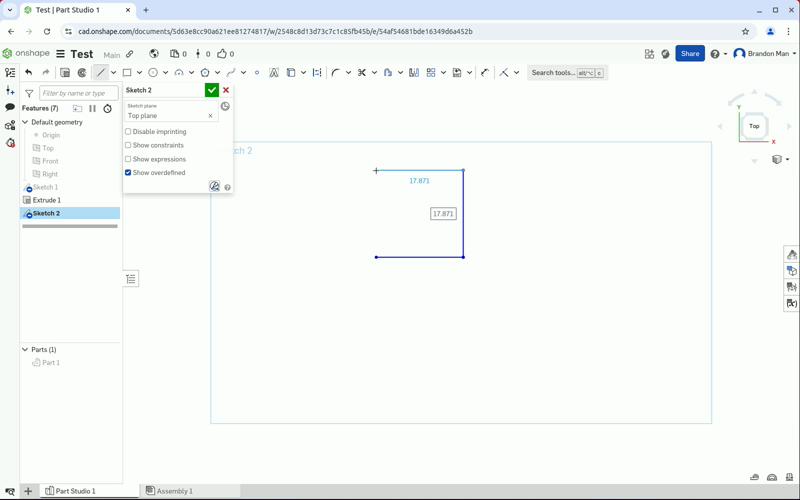
click(376, 170)
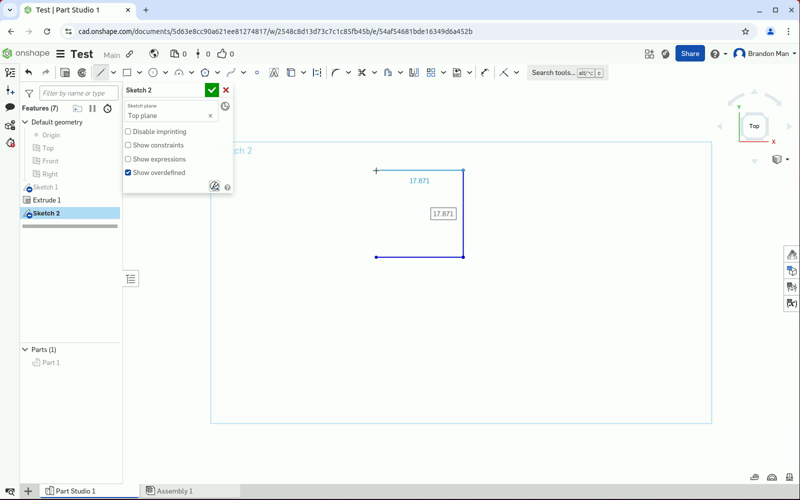
key_up(shift)
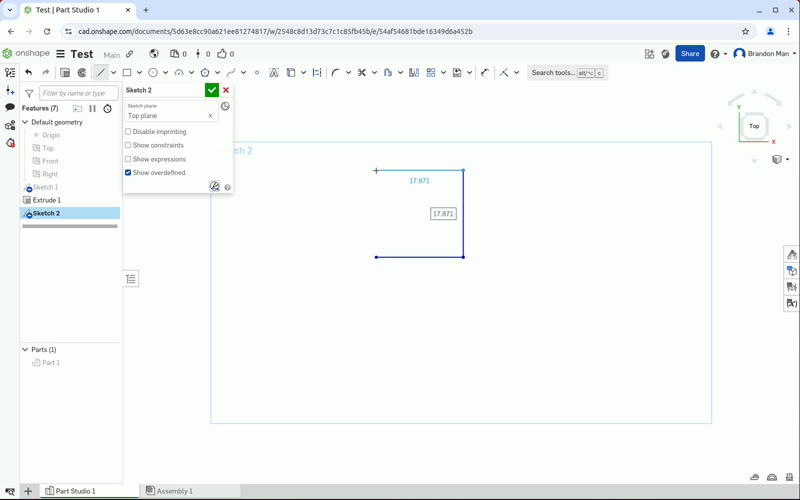
key_down(shift)
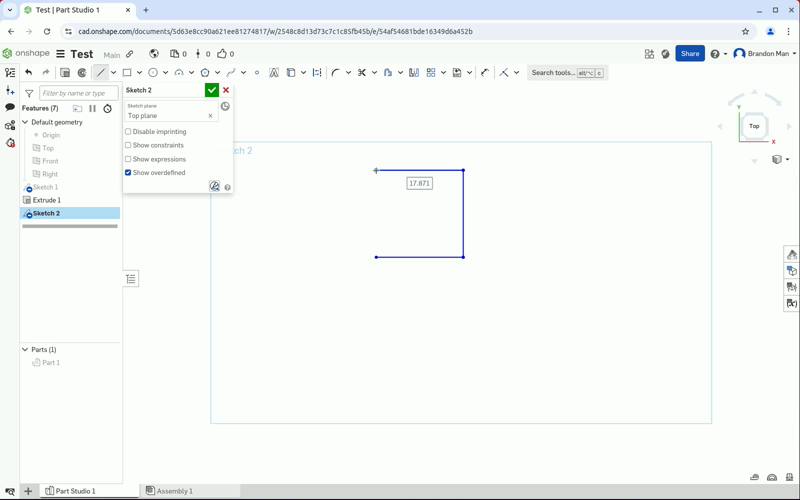
mouse_move(376, 257)
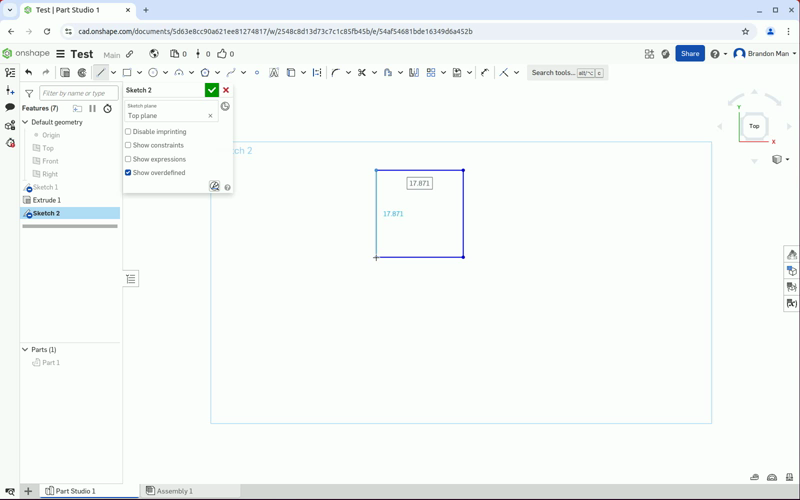
key_up(shift)
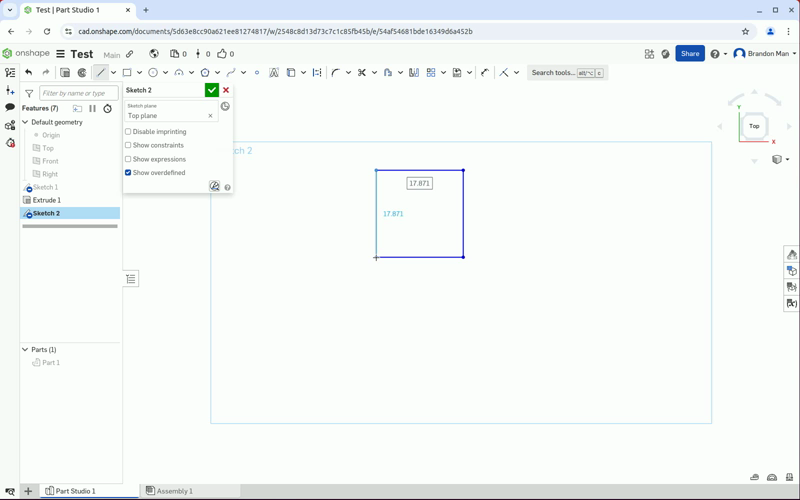
click(376, 257)
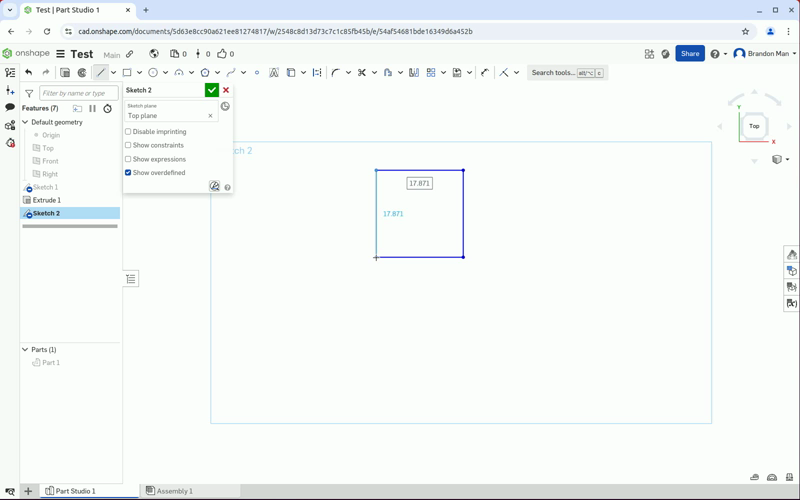
key(esc)
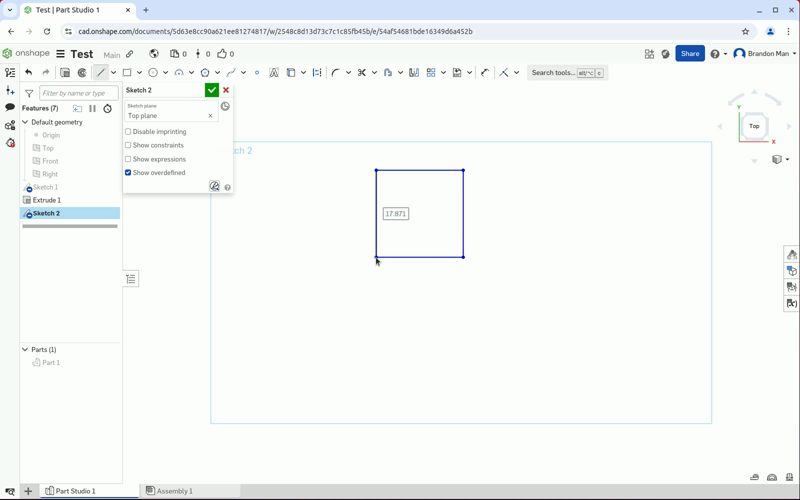
mouse_move(447, 186)
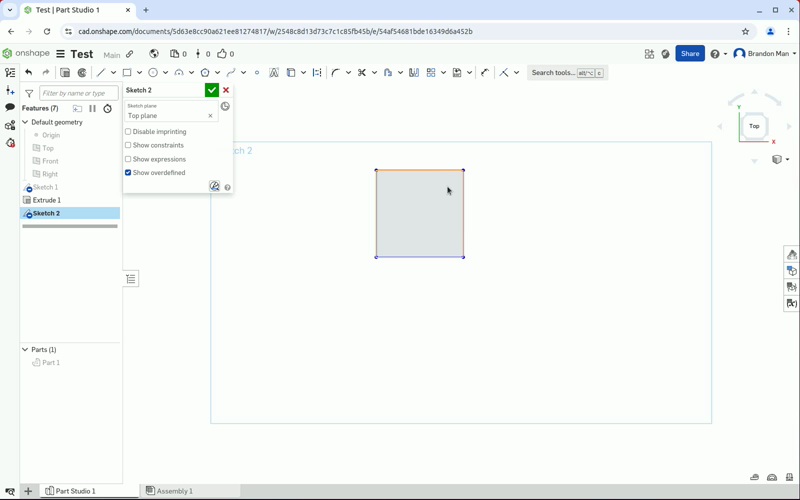
click(447, 186)
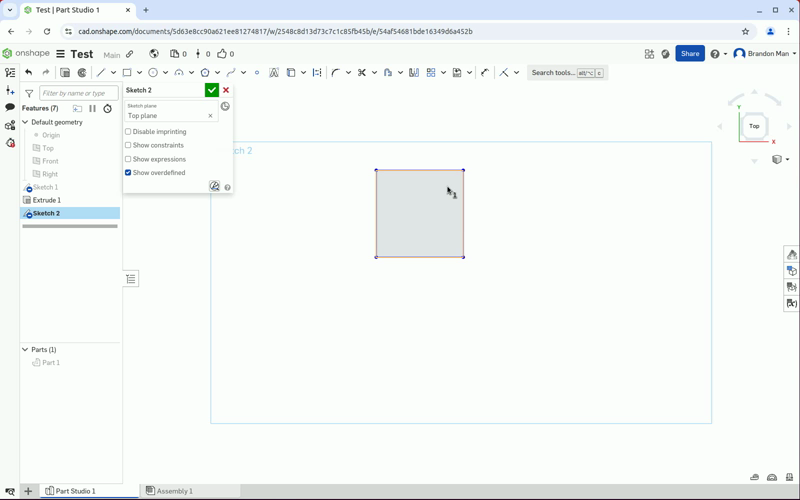
mouse_move(73, 352)
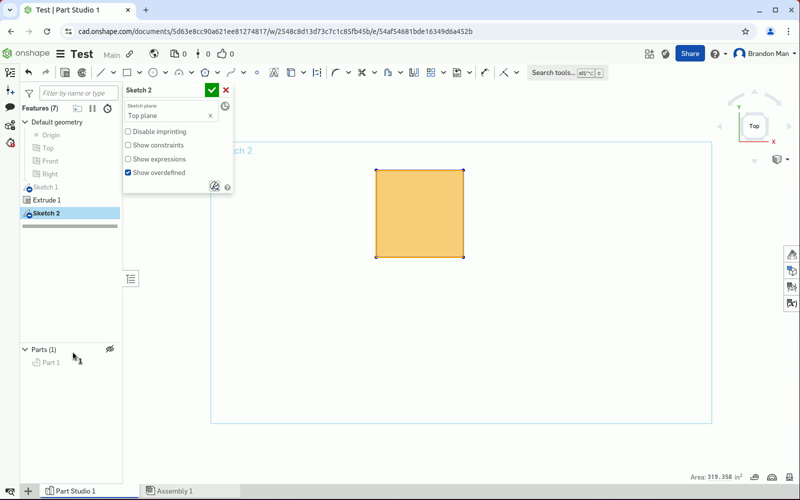
key(shift+y)
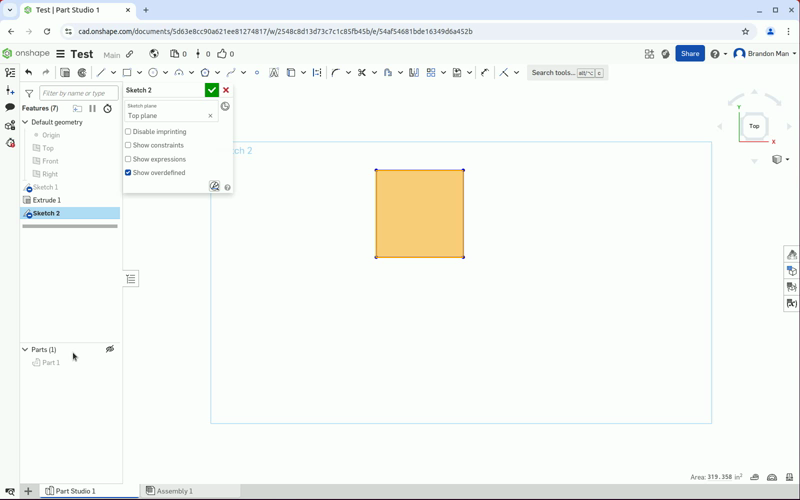
key(shift+e)
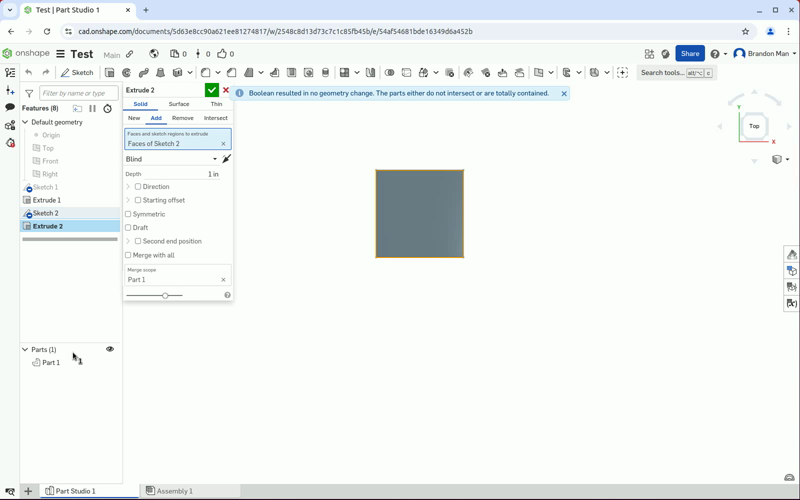
mouse_move(143, 106)
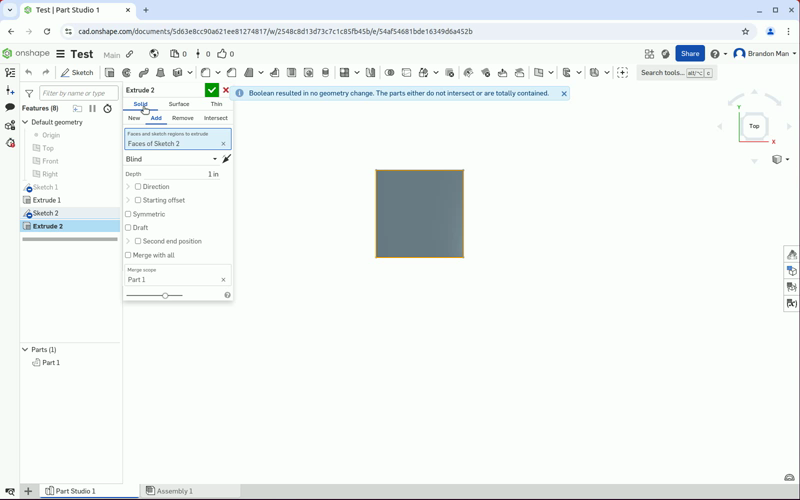
click(143, 106)
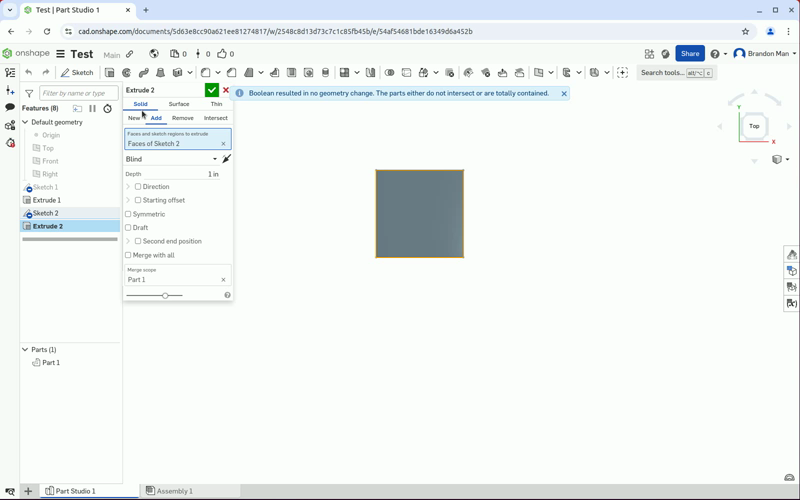
mouse_move(137, 120)
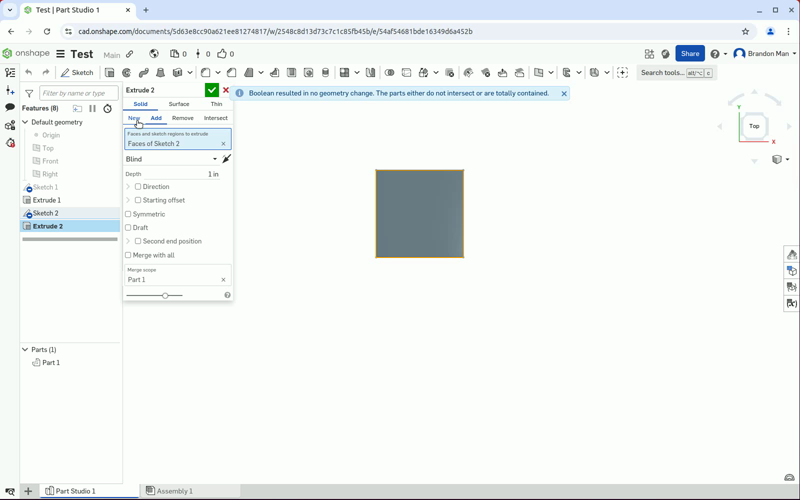
click(137, 120)
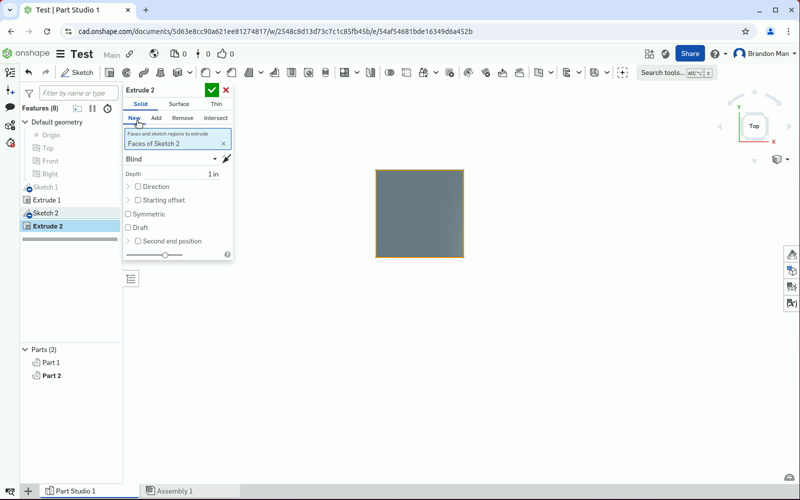
key(tab, 4)
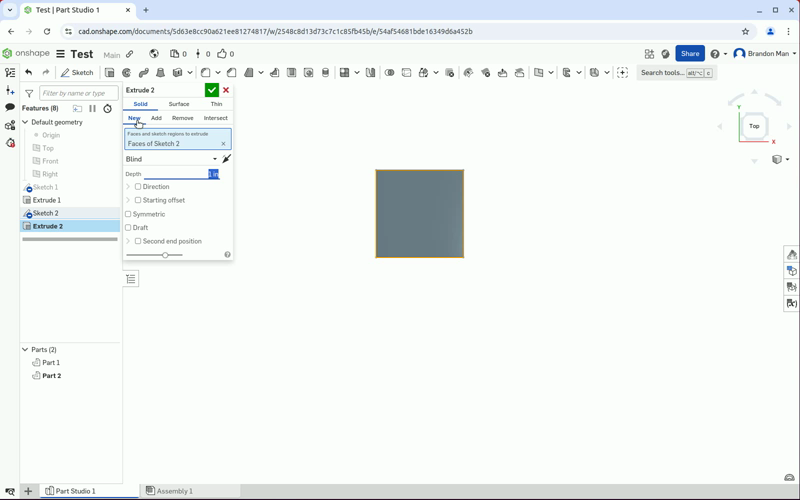
text(9.628)
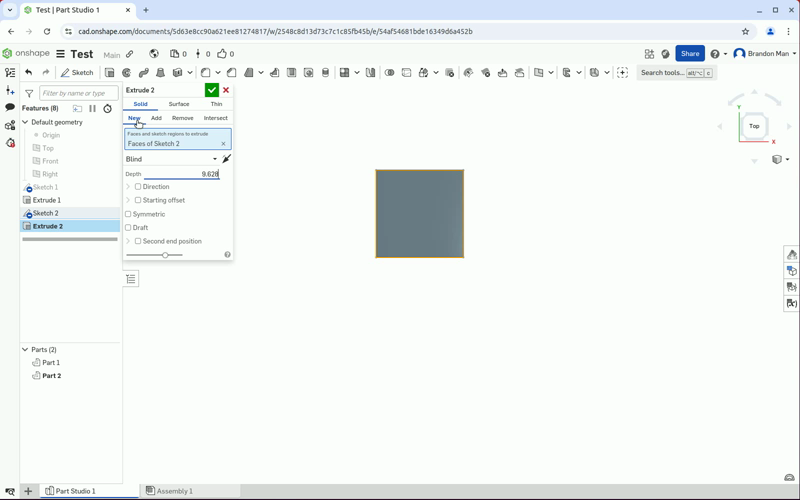
key(enter)
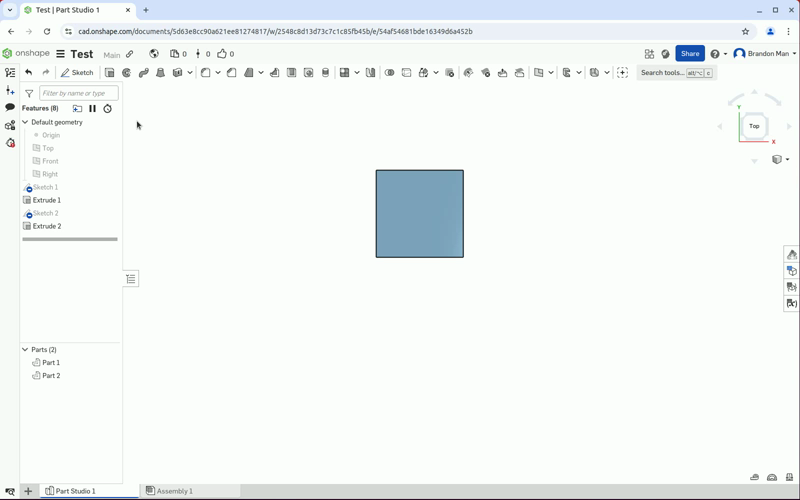
key(shift+h)
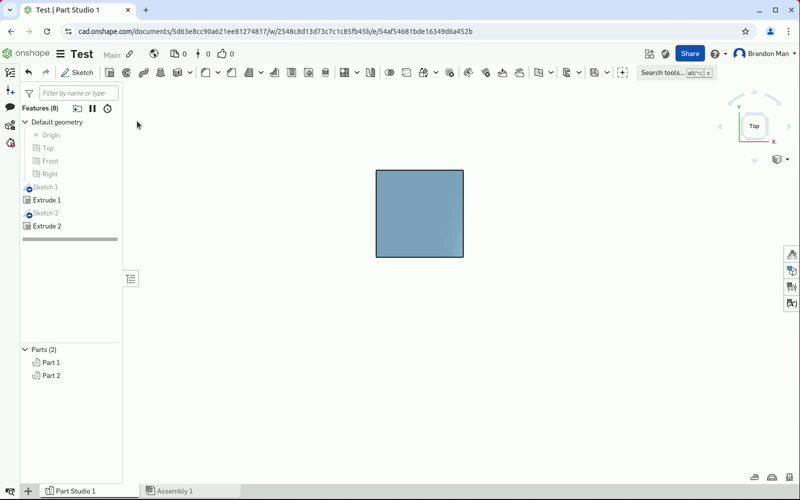
key(shift+h)
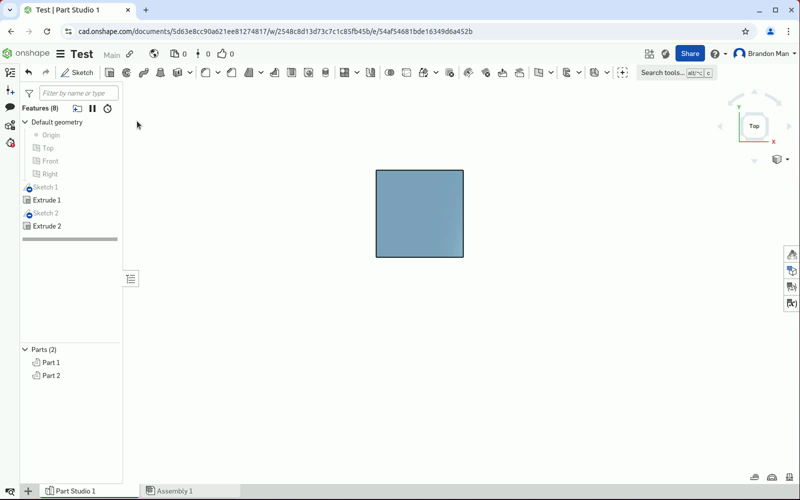
mouse_move(73, 189)
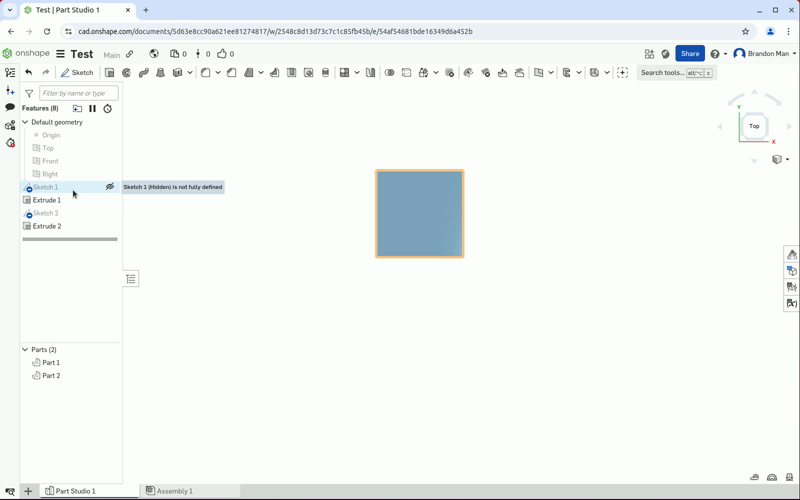
click(73, 189)
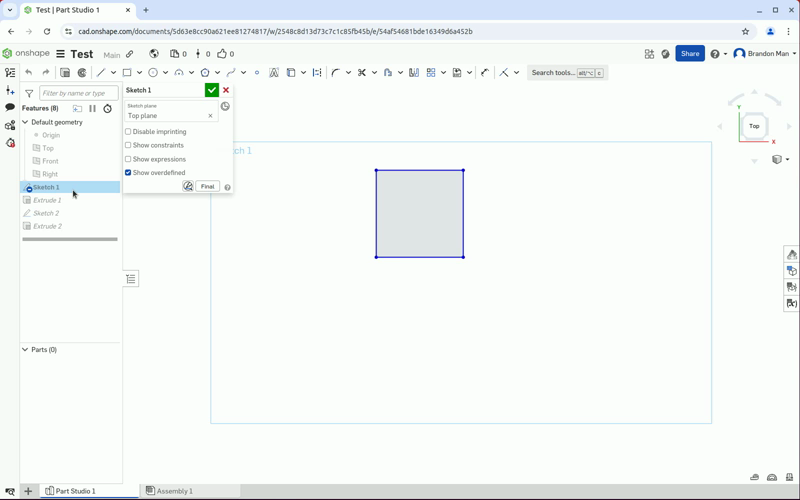
mouse_move(229, 92)
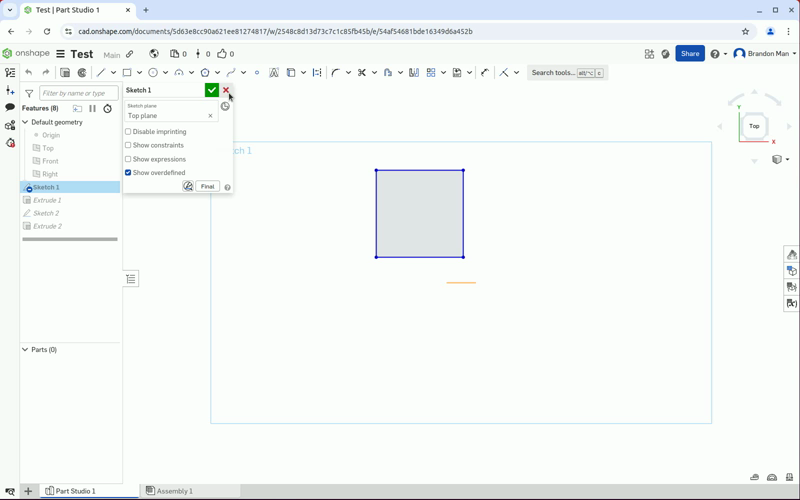
click(229, 92)
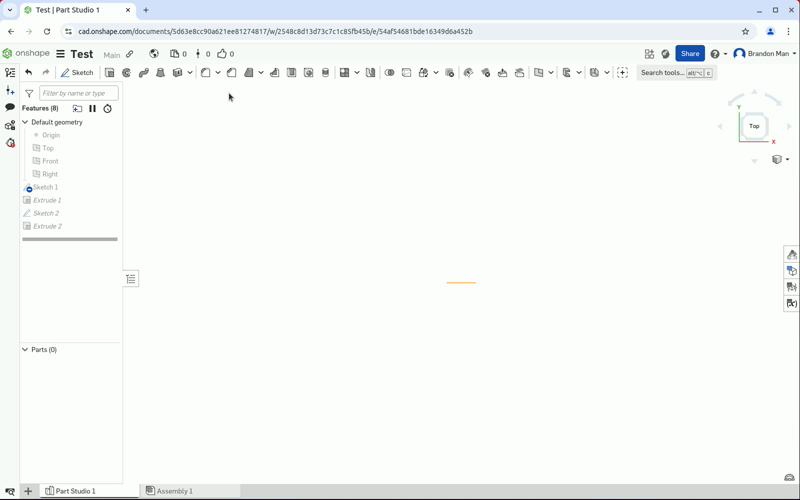
mouse_move(73, 352)
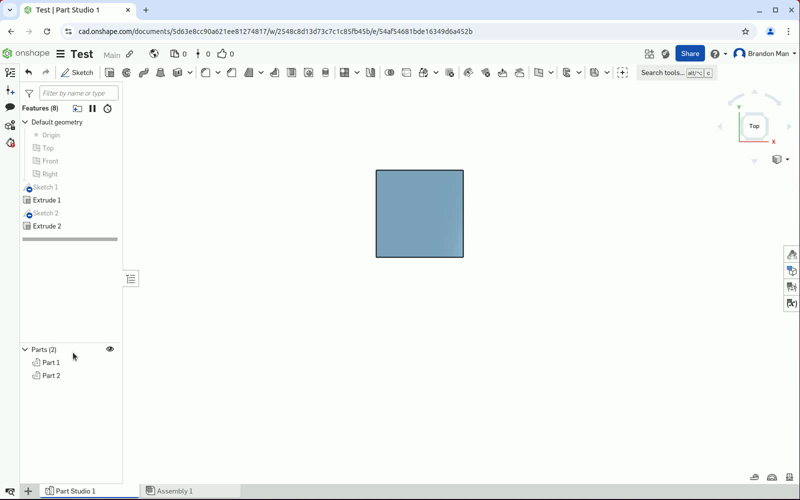
key(y)
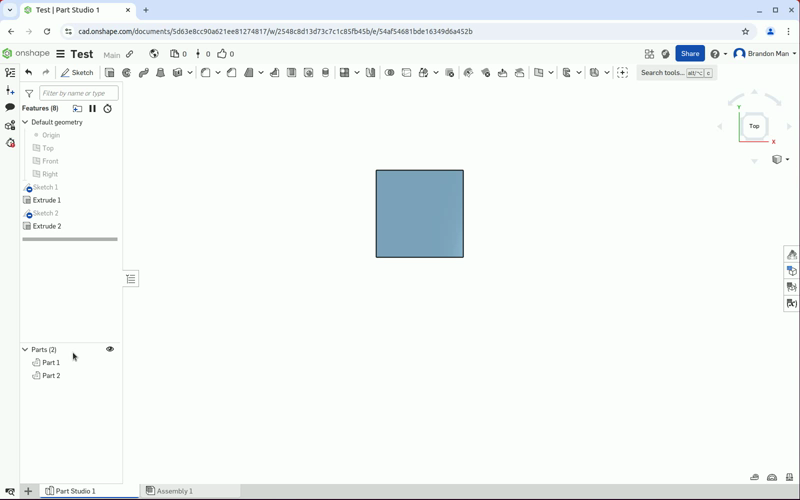
key(shift+p)
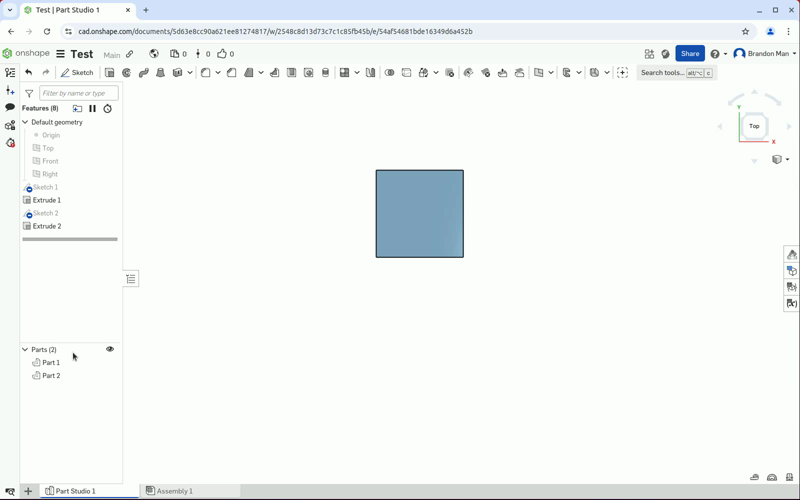
key(space)
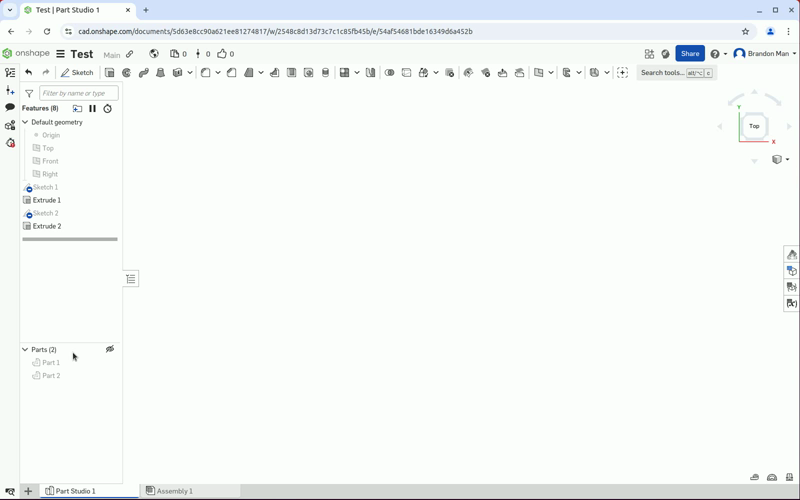
key_down(shift)
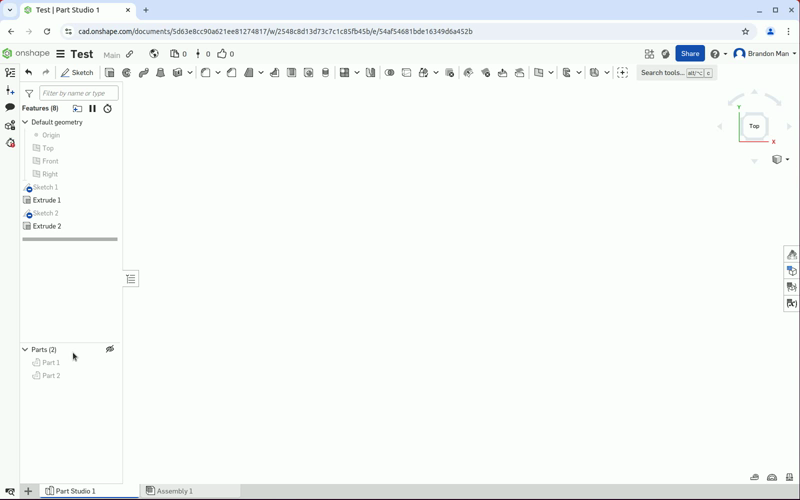
key(up)
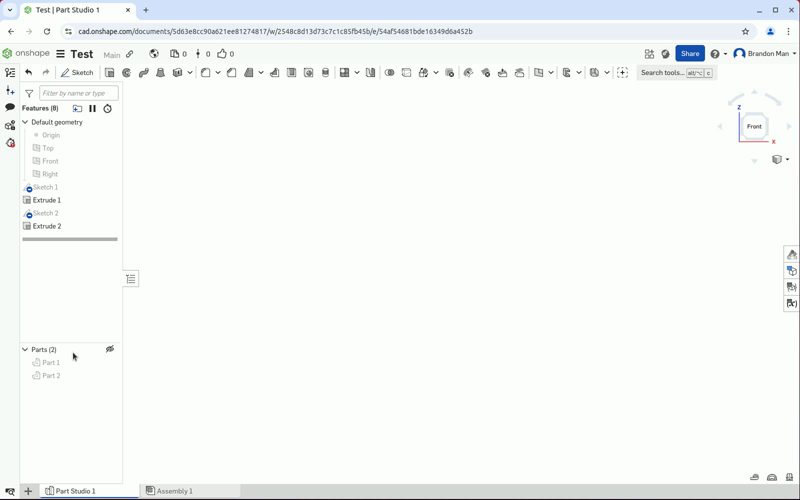
key_up(shift)
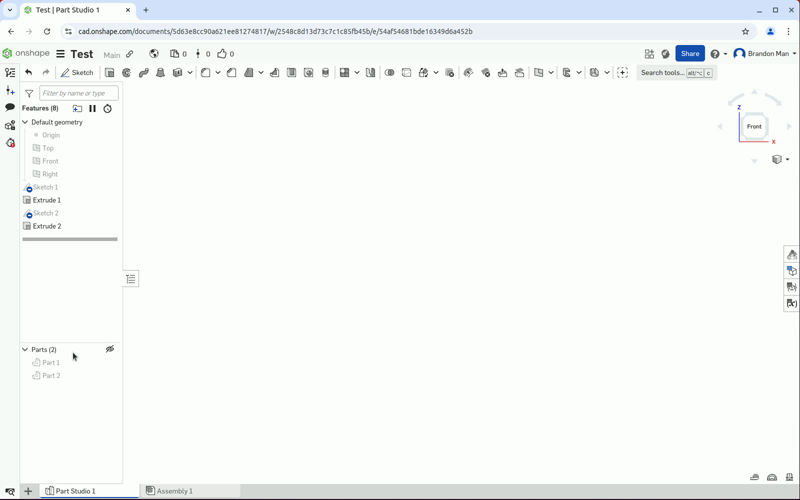
key(space)
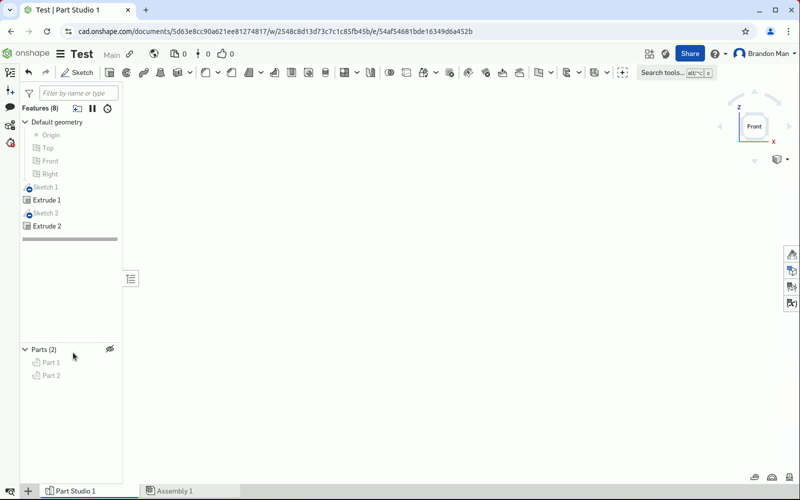
key_down(shift)
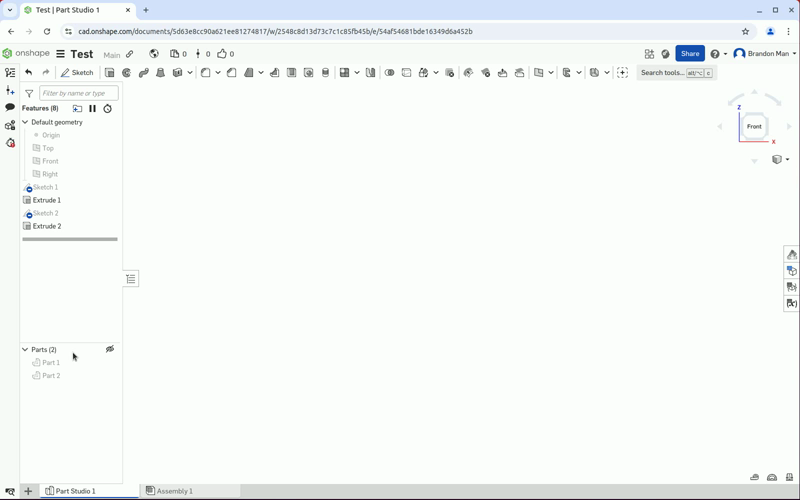
key(left)
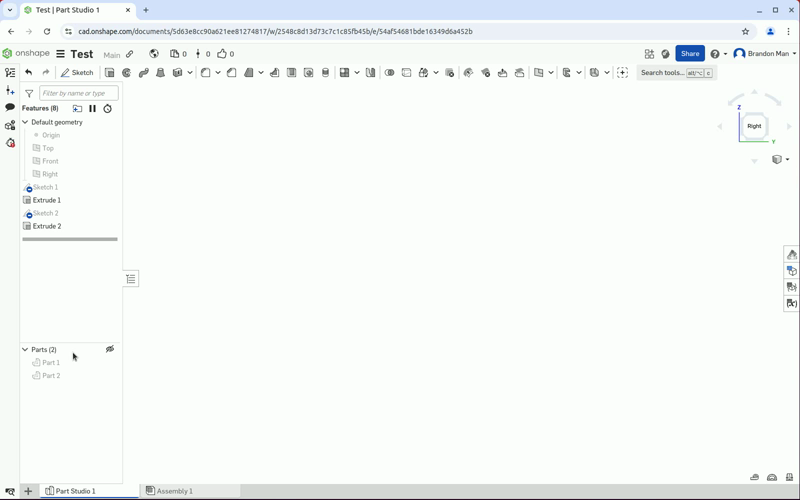
key_up(shift)
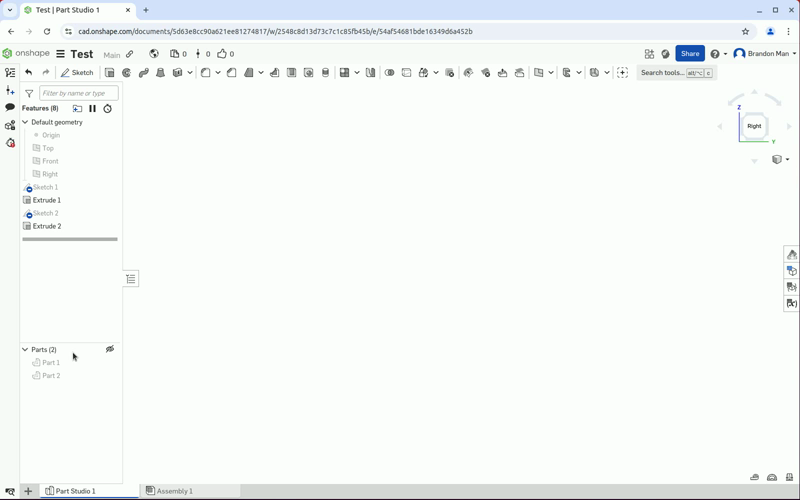
mouse_move(73, 352)
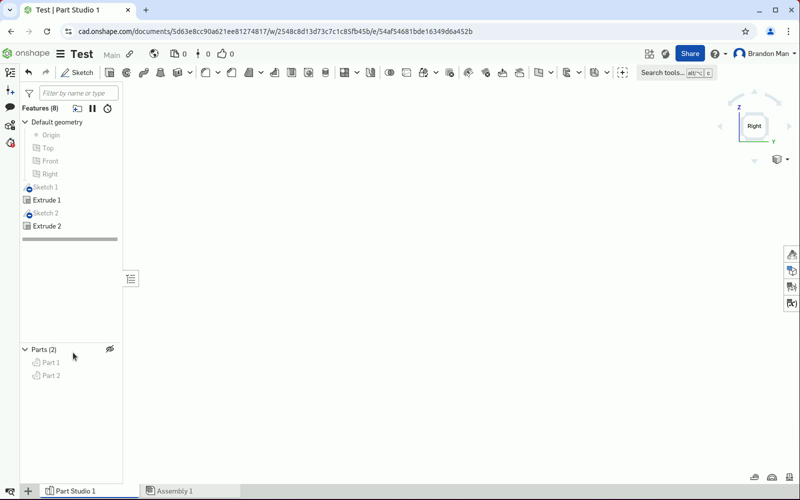
key(shift+y)
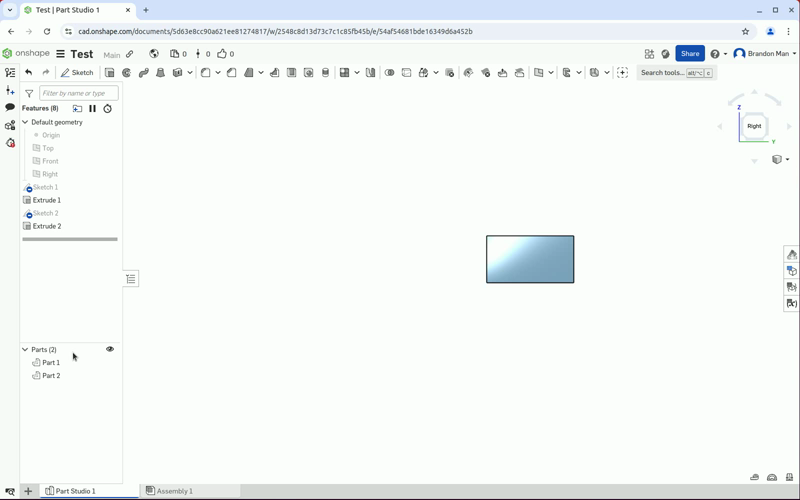
mouse_move(541, 75)
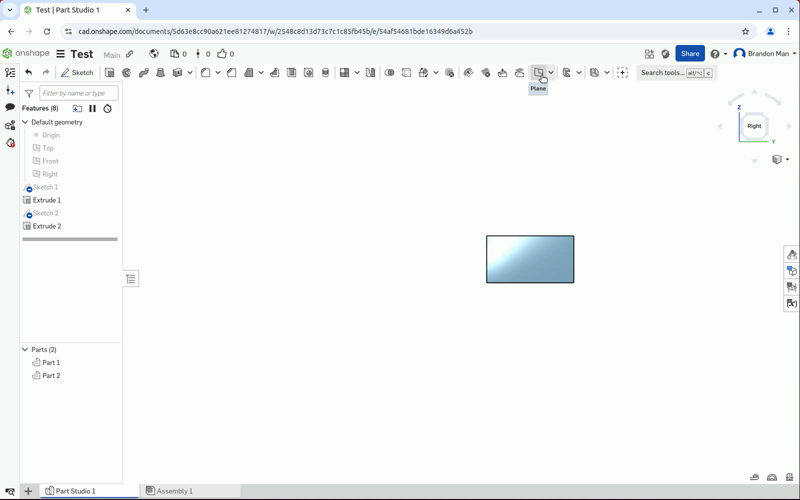
click(541, 75)
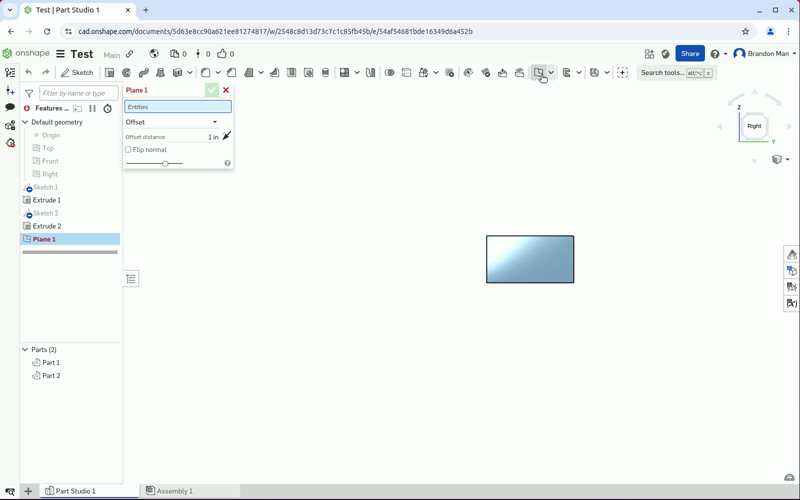
mouse_move(73, 176)
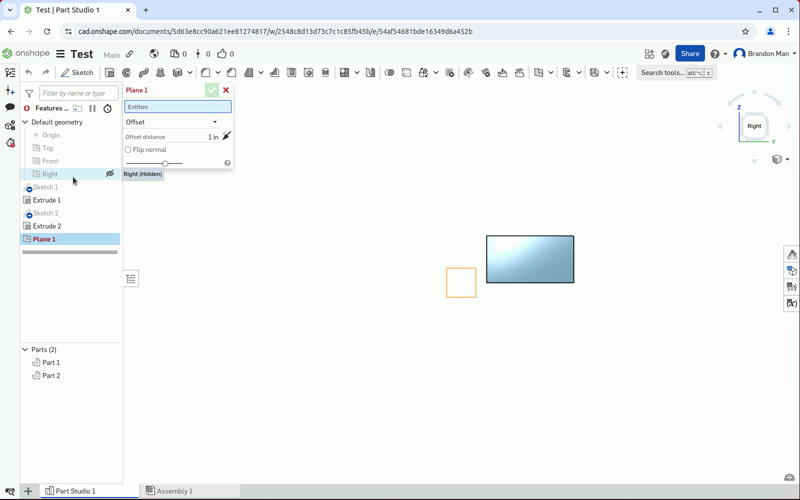
click(73, 176)
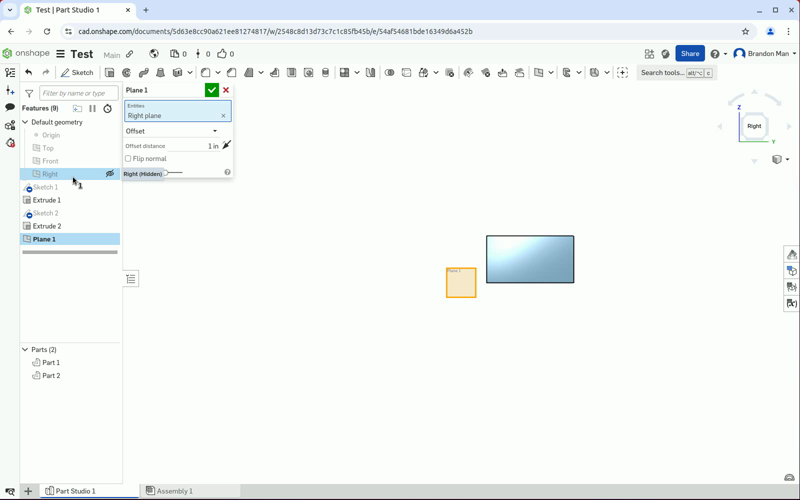
key(tab, 2)
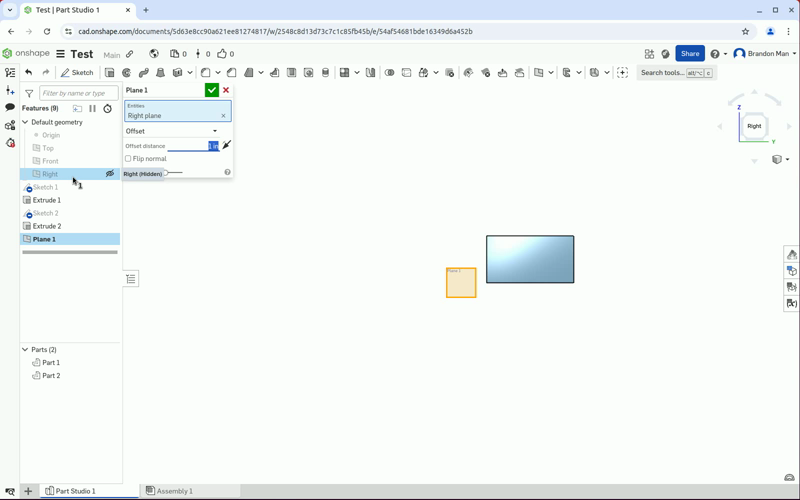
text(17.316)
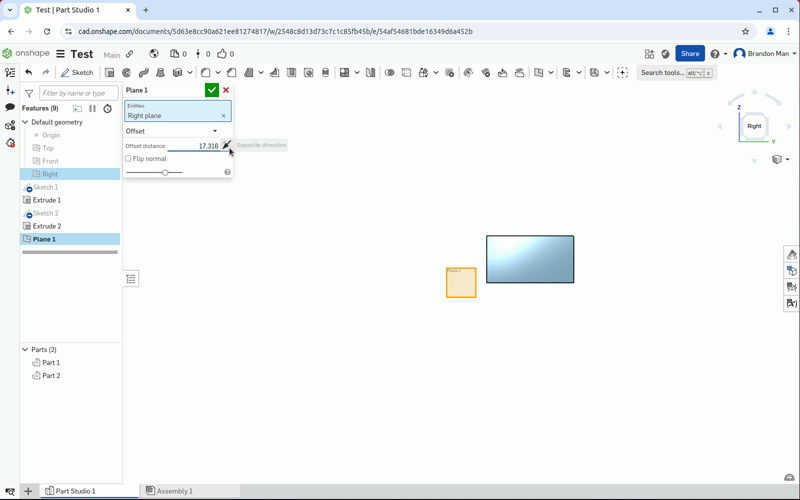
mouse_move(229, 147)
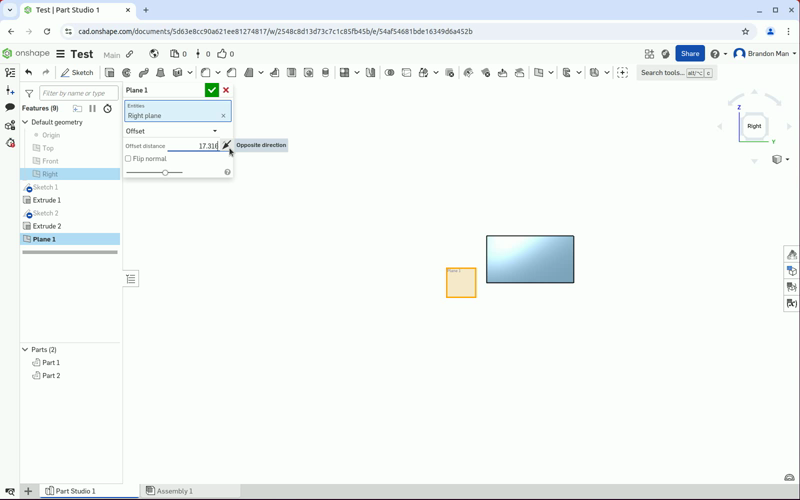
click(229, 147)
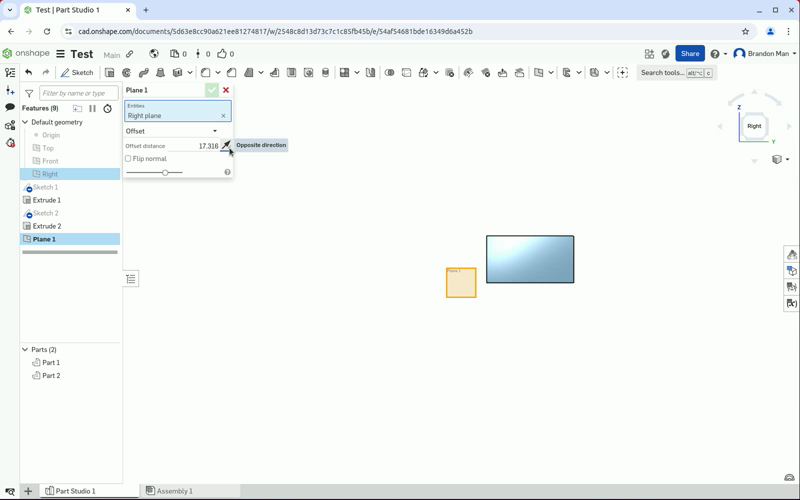
key(enter, 2)
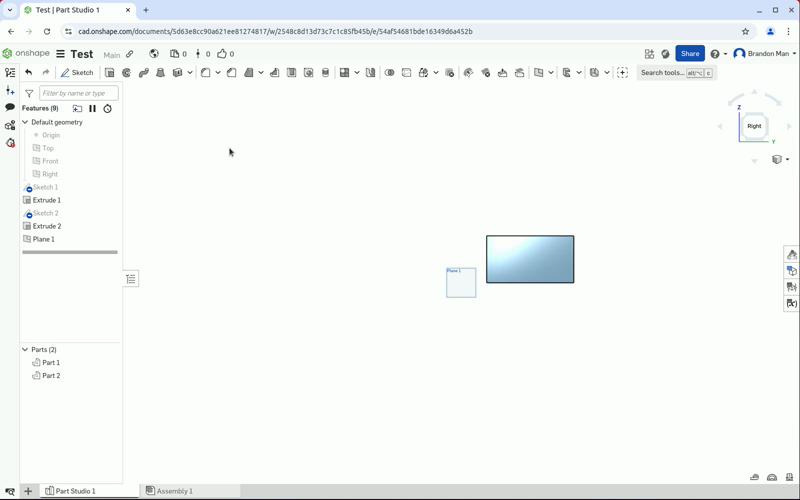
key(shift+s)
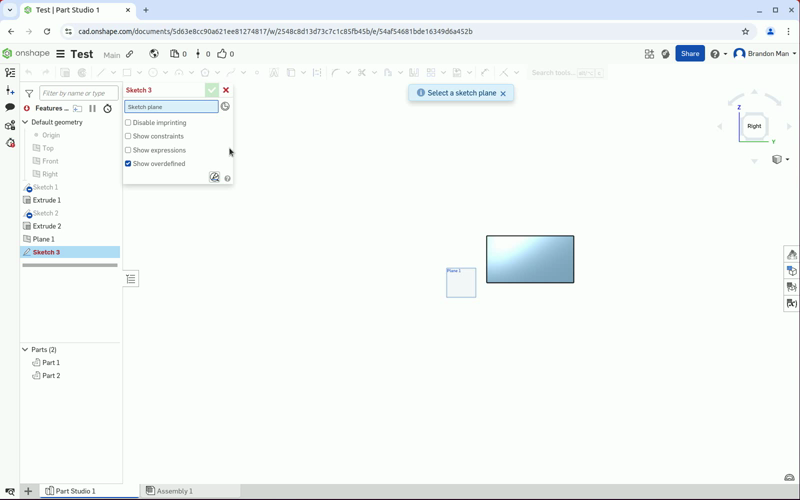
mouse_move(73, 241)
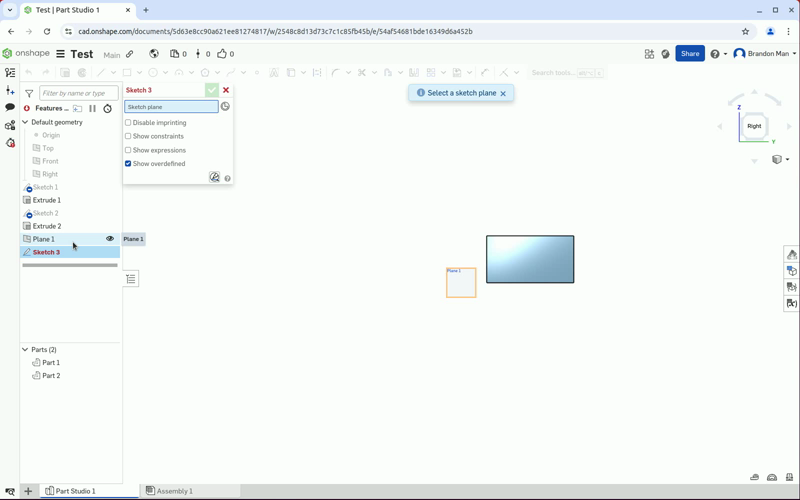
click(73, 241)
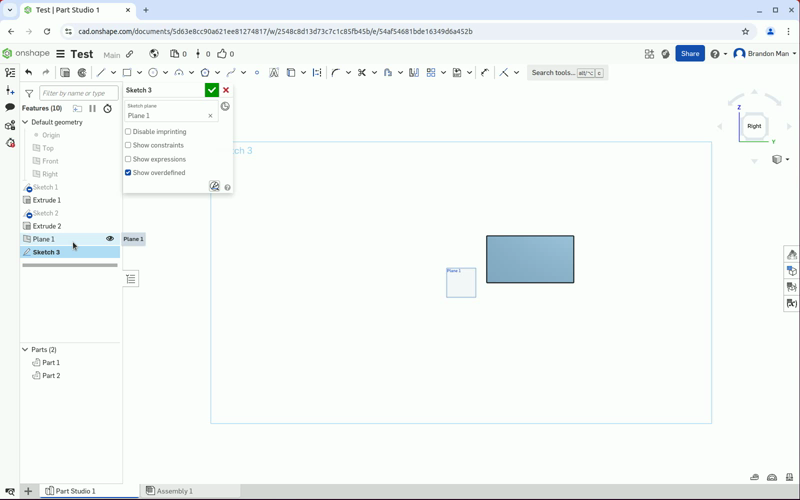
mouse_move(73, 352)
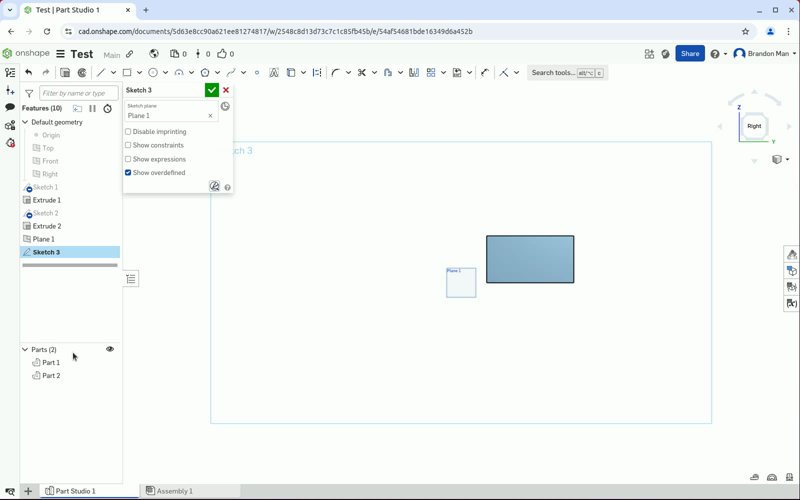
key(y)
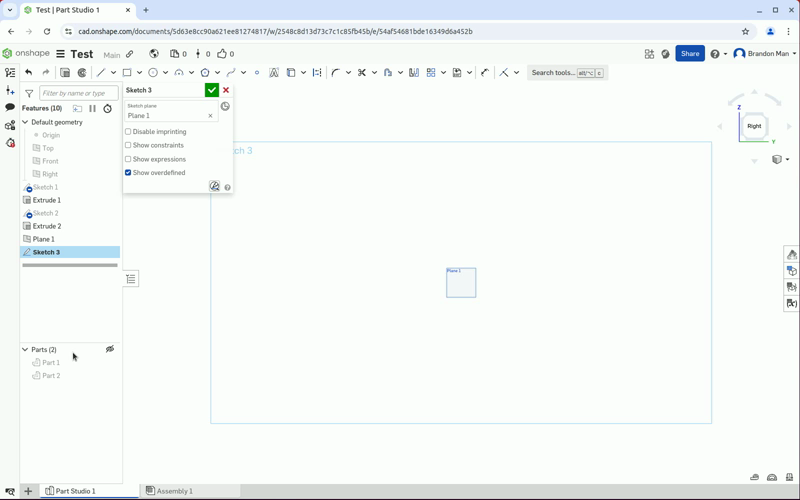
key(c)
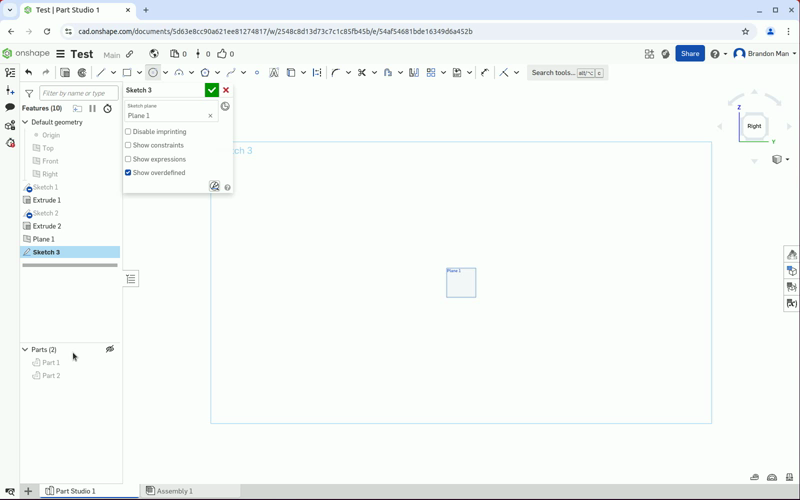
key_down(shift)
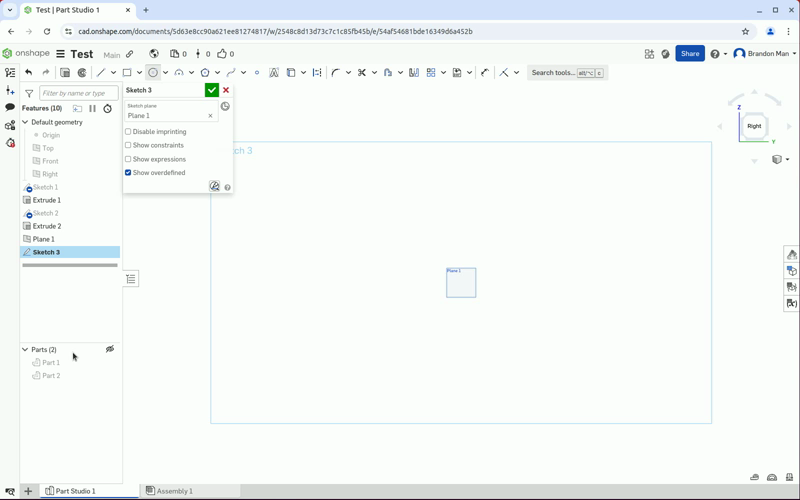
mouse_move(507, 259)
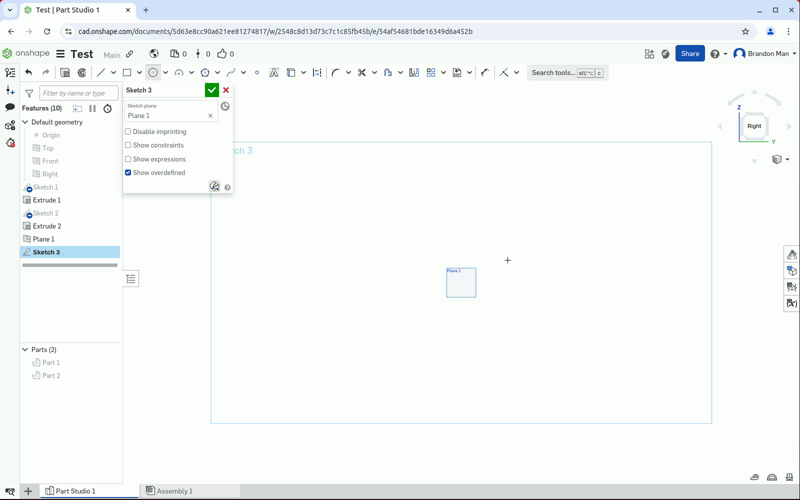
click(507, 259)
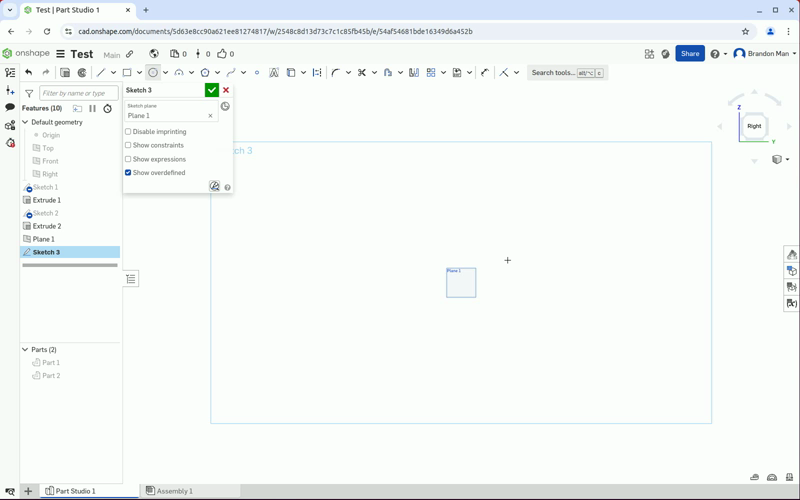
key_up(shift)
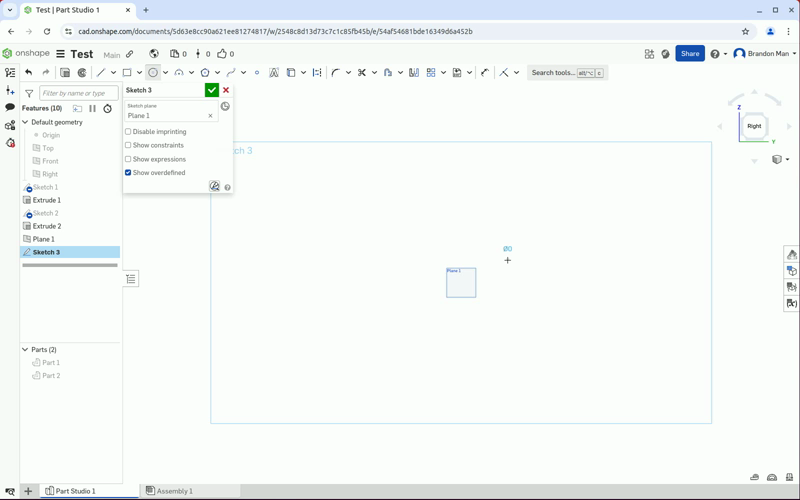
mouse_move(514, 259)
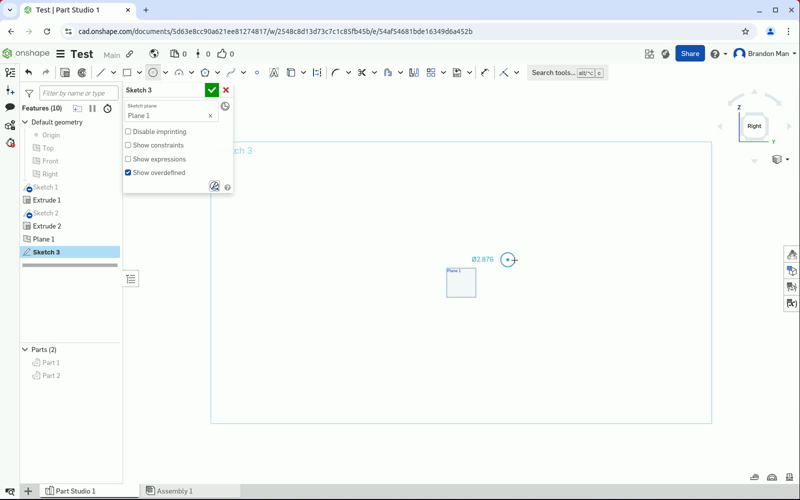
click(514, 259)
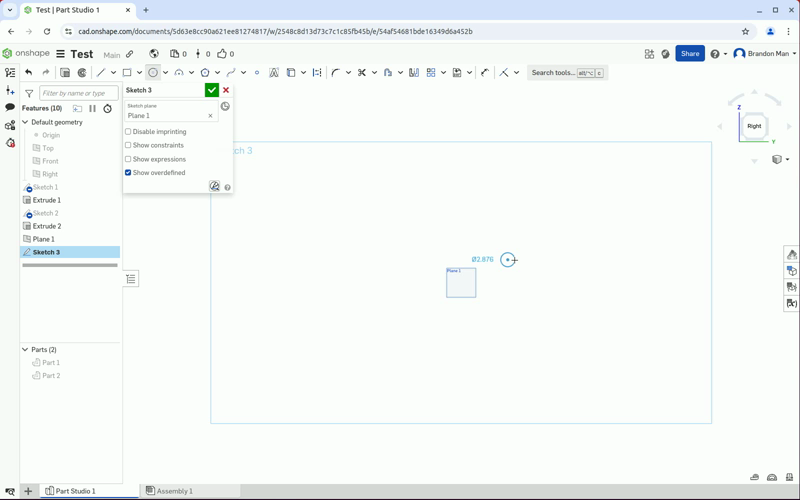
key(esc)
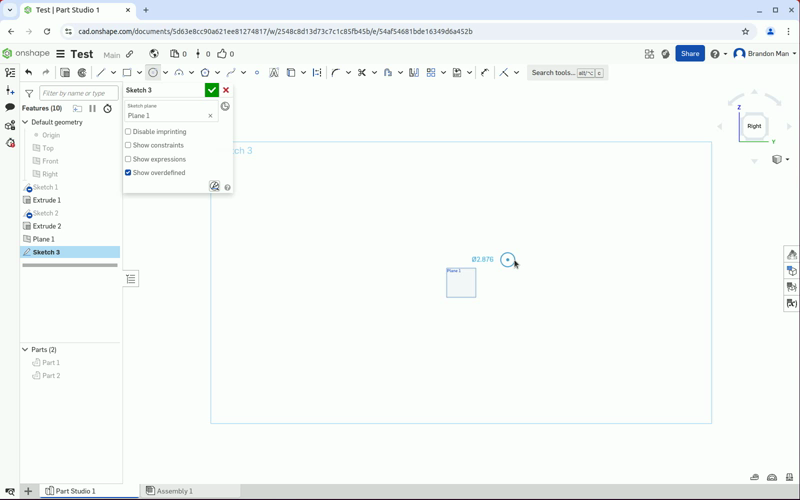
mouse_move(509, 258)
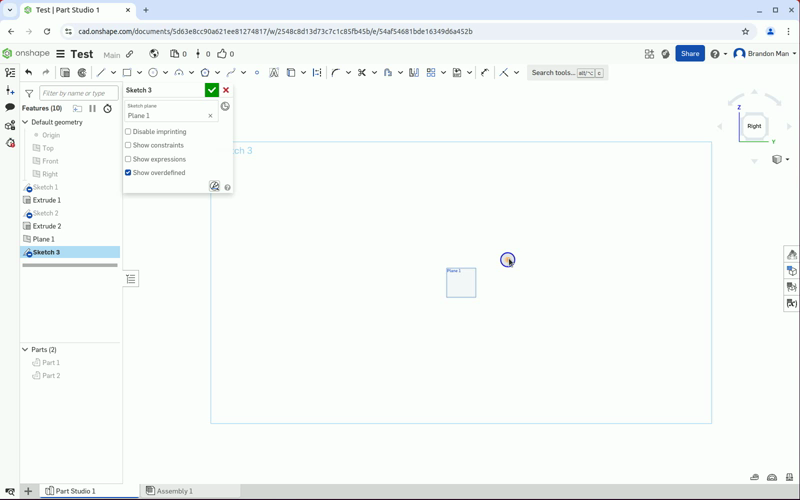
scroll(6)
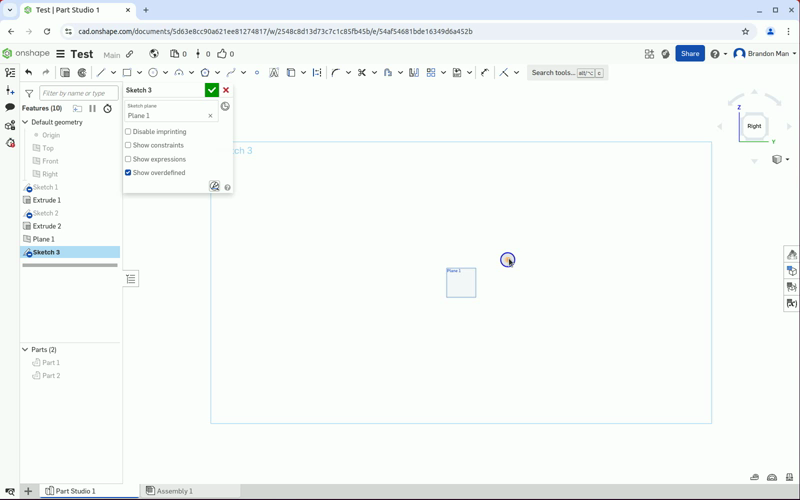
scroll(6)
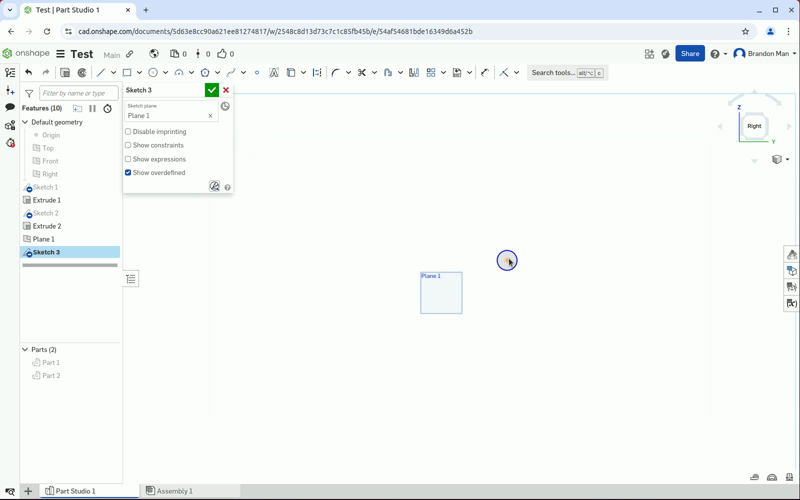
scroll(6)
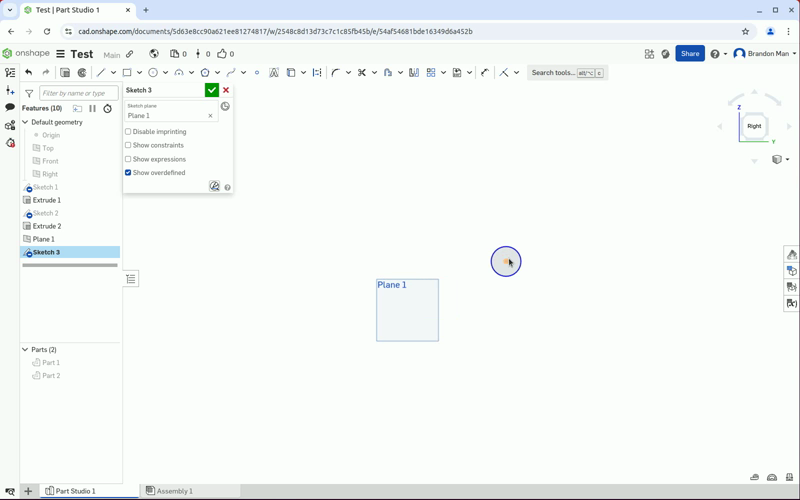
scroll(6)
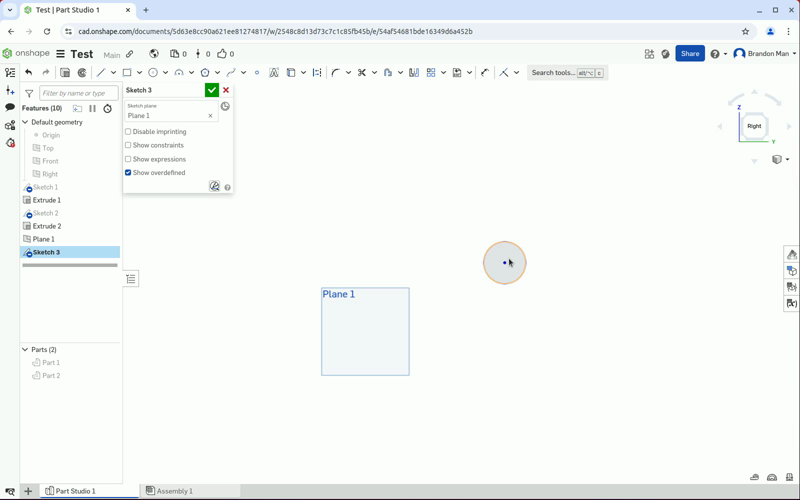
scroll(6)
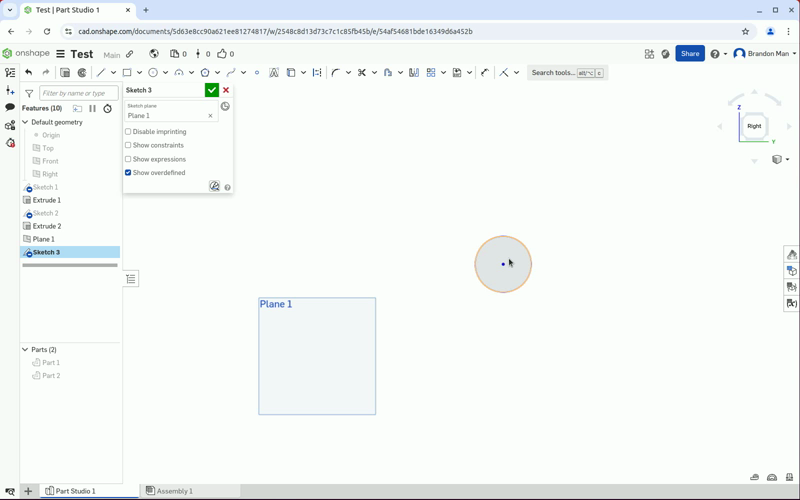
scroll(6)
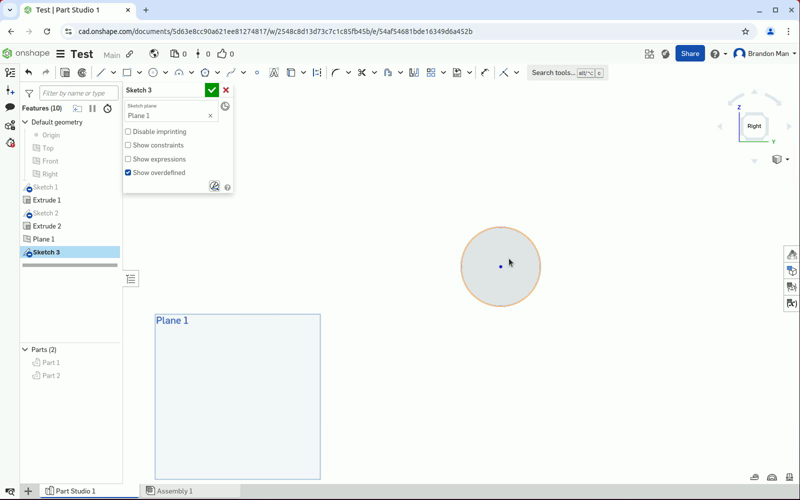
scroll(6)
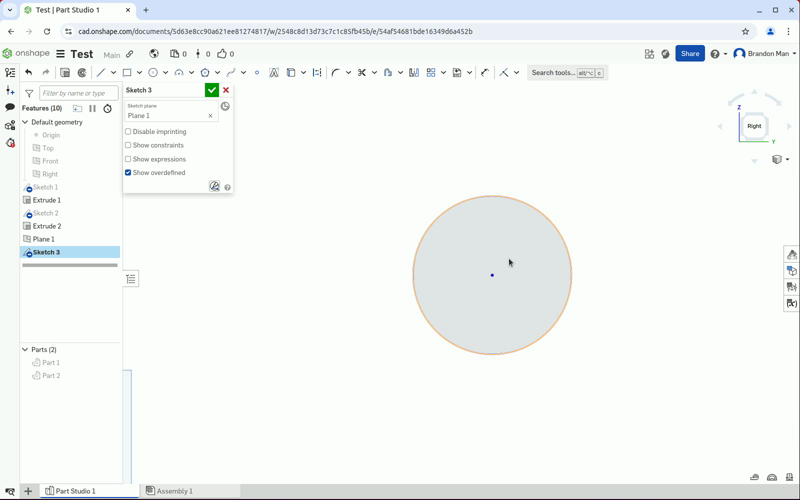
click(509, 258)
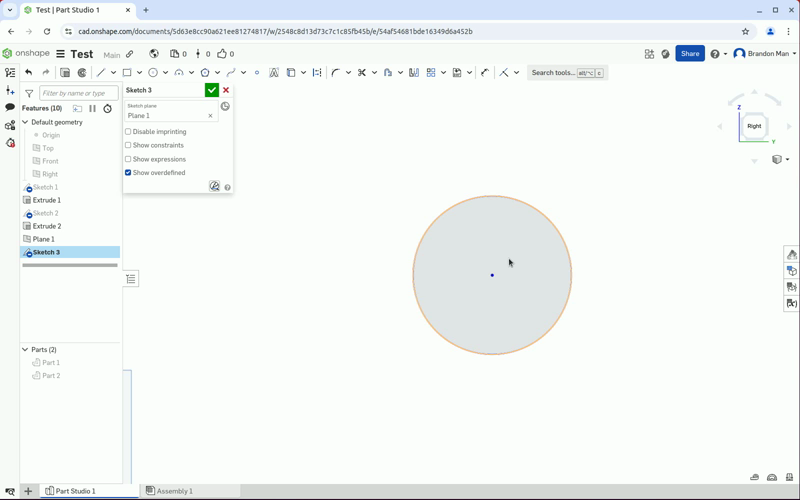
scroll(-6)
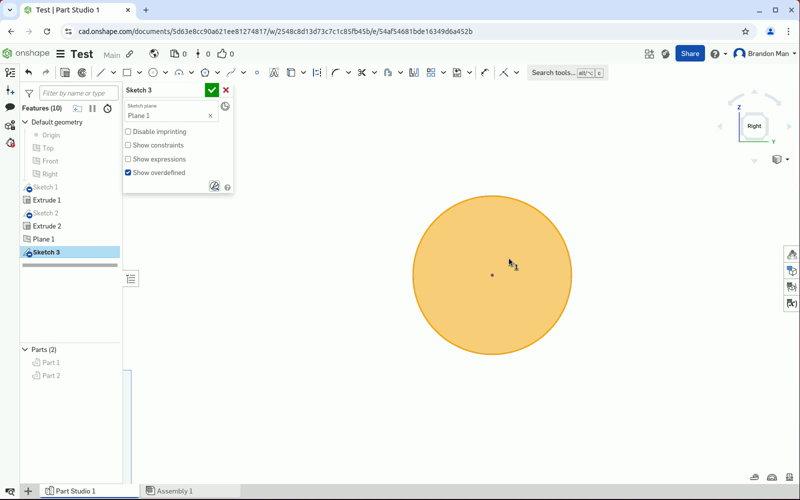
scroll(-6)
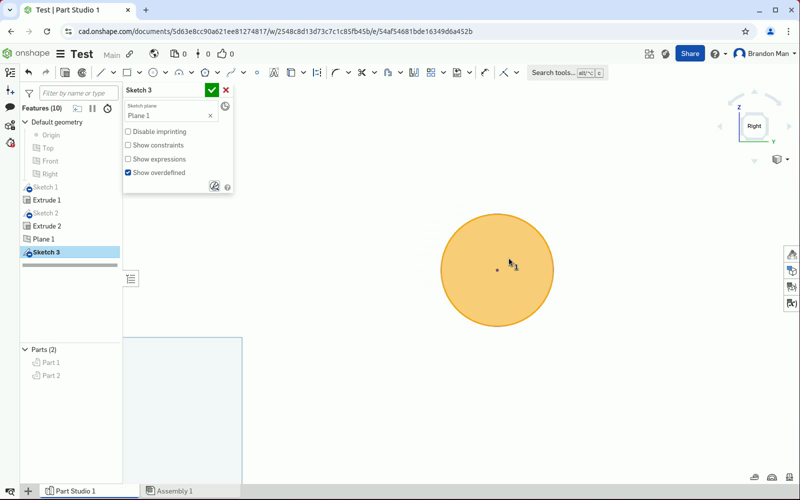
scroll(-6)
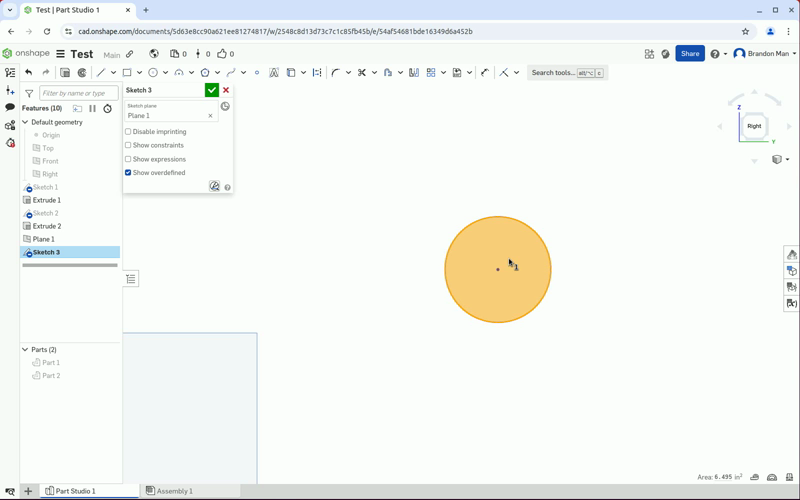
scroll(-6)
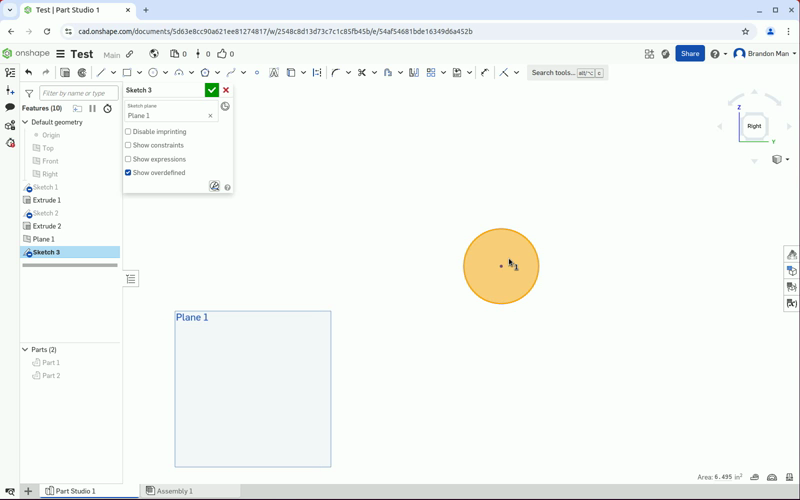
scroll(-6)
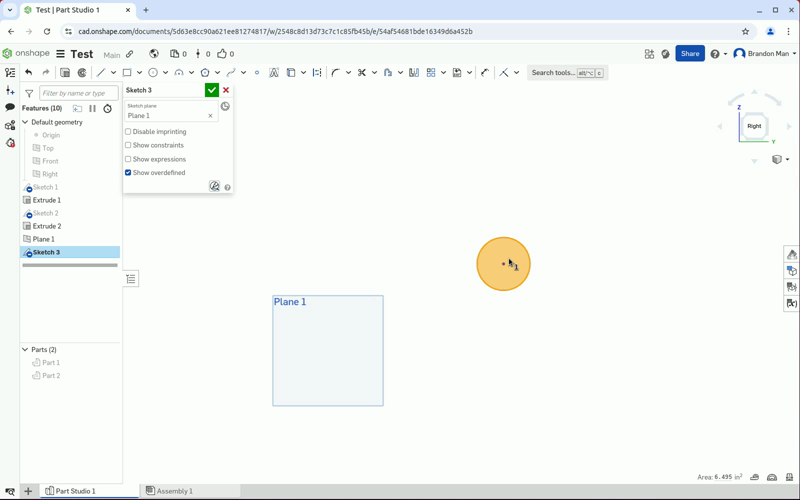
scroll(-6)
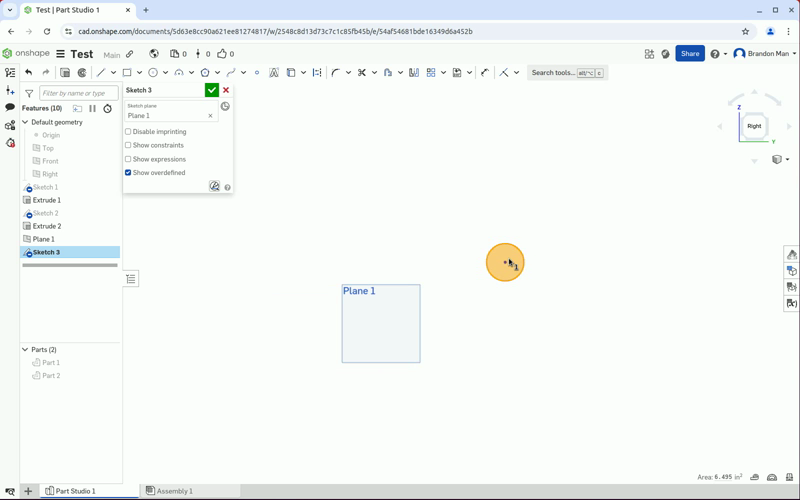
scroll(-6)
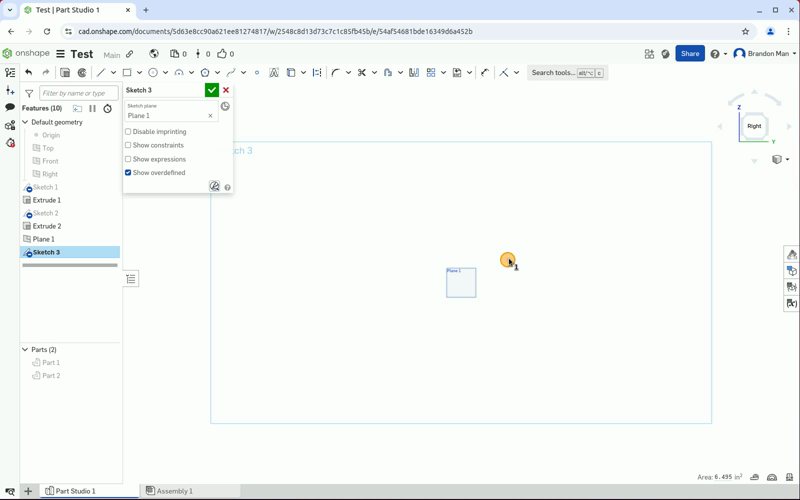
mouse_move(73, 352)
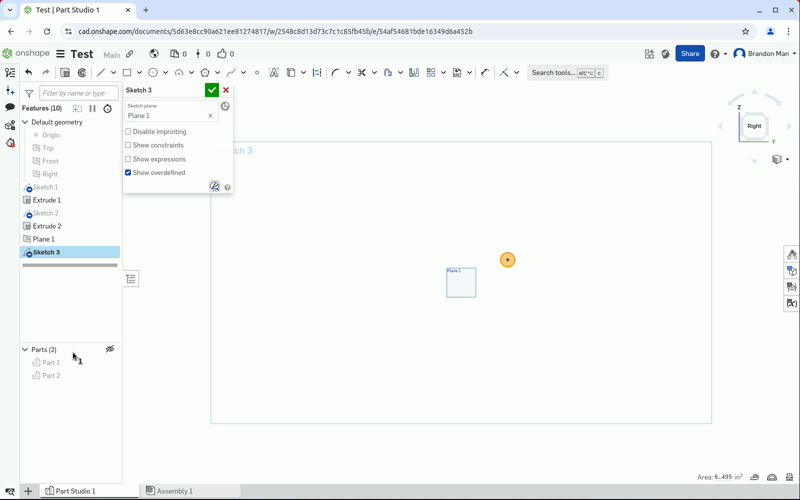
key(shift+y)
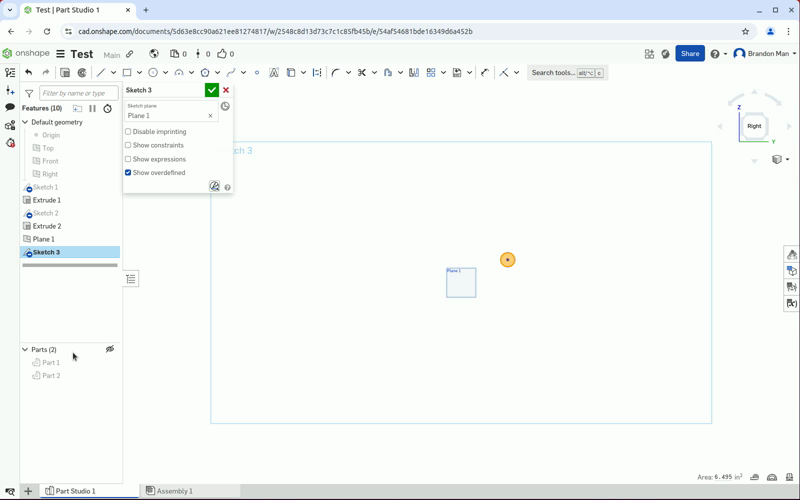
key(shift+e)
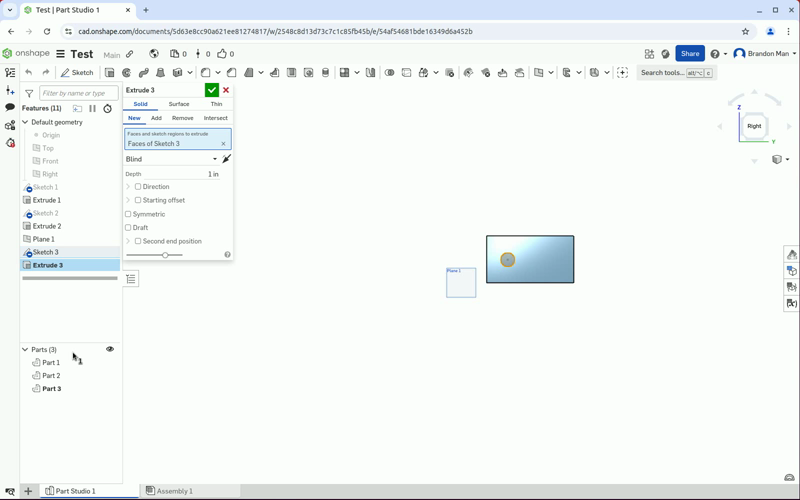
mouse_move(143, 106)
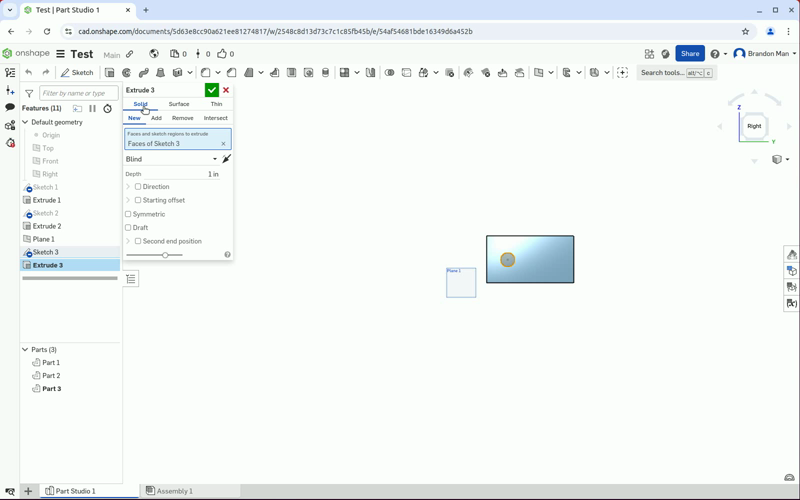
click(143, 106)
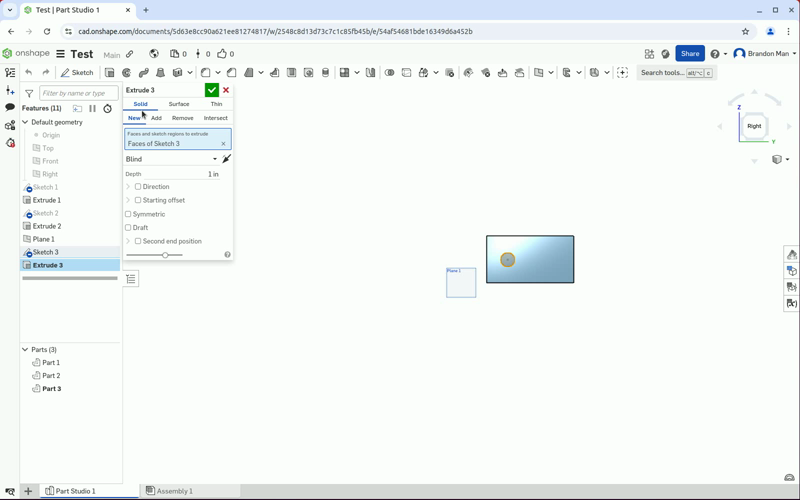
mouse_move(137, 120)
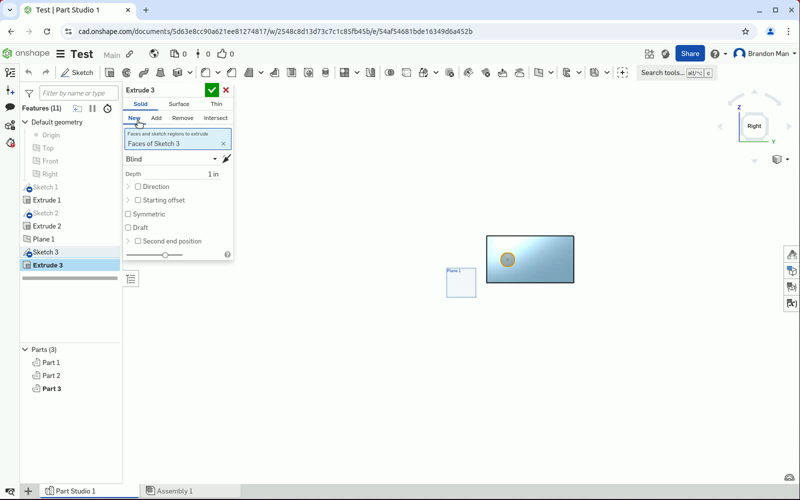
click(137, 120)
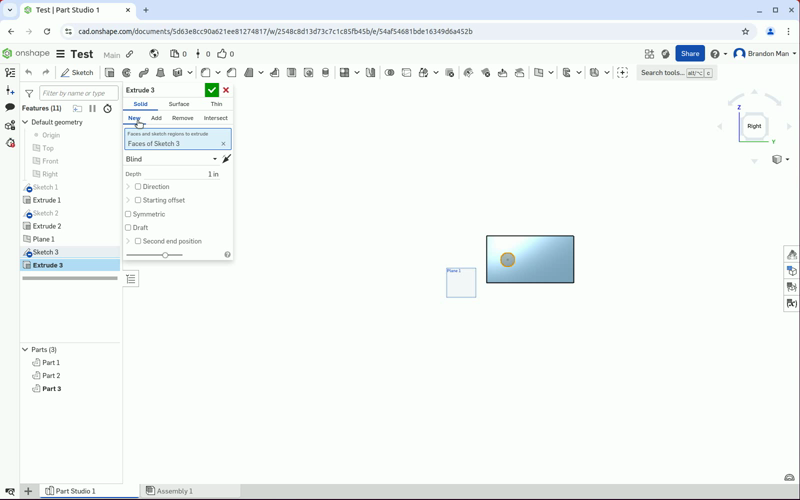
key(tab, 4)
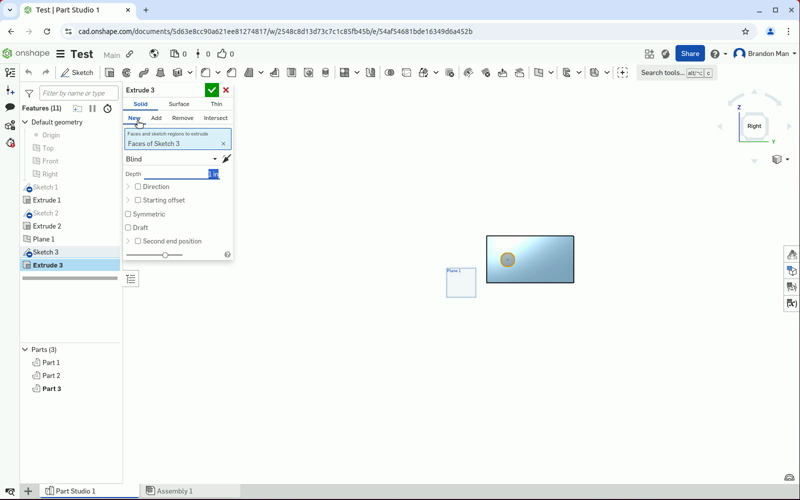
text(2.648)
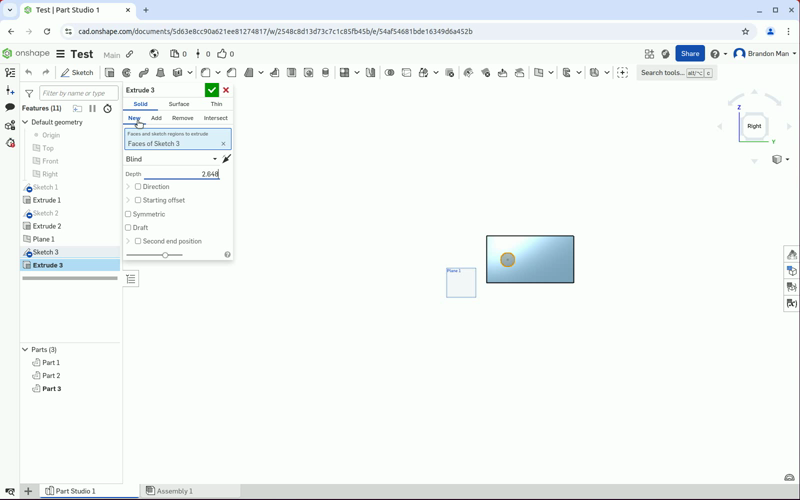
key(enter)
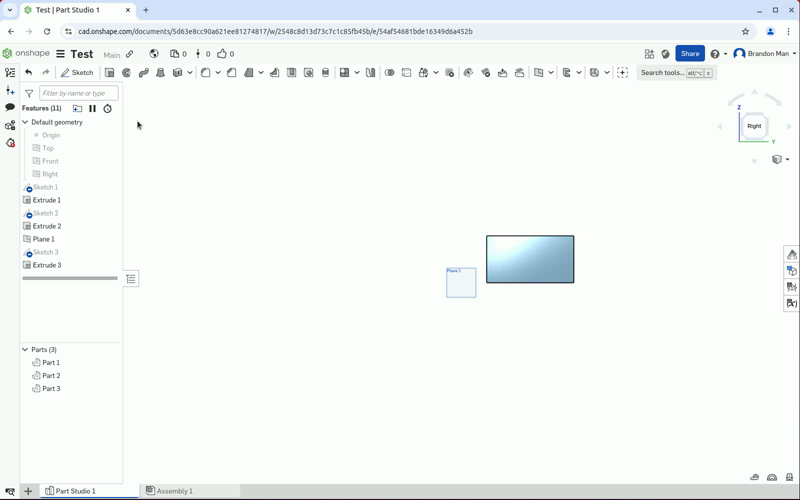
key(shift+h)
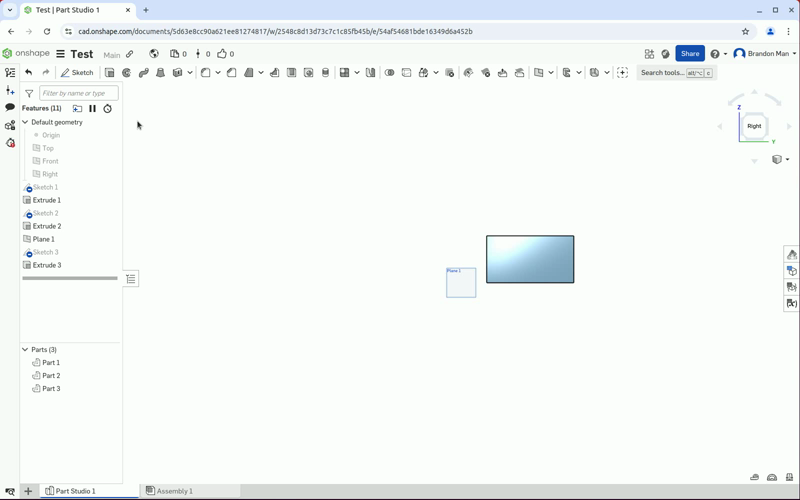
key(shift+h)
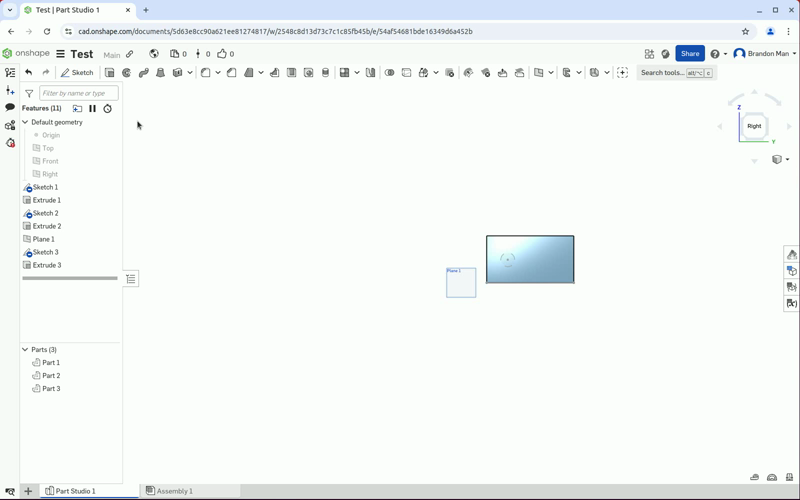
key(shift+7)
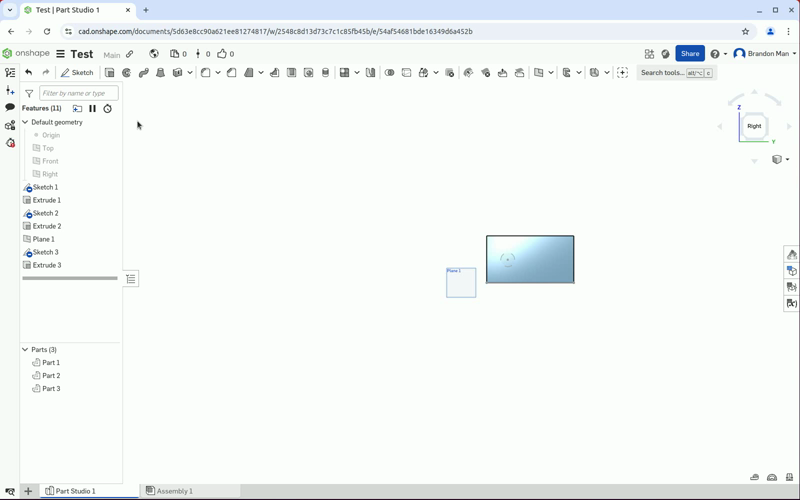
key(right, 2)
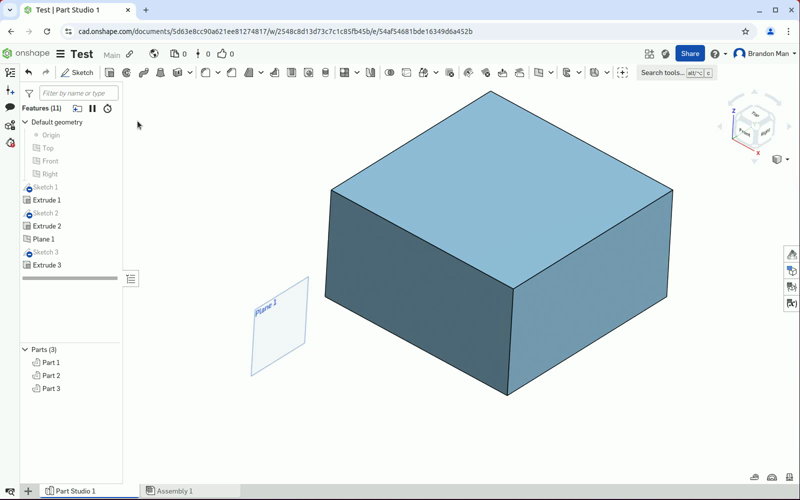
key(down, 2)
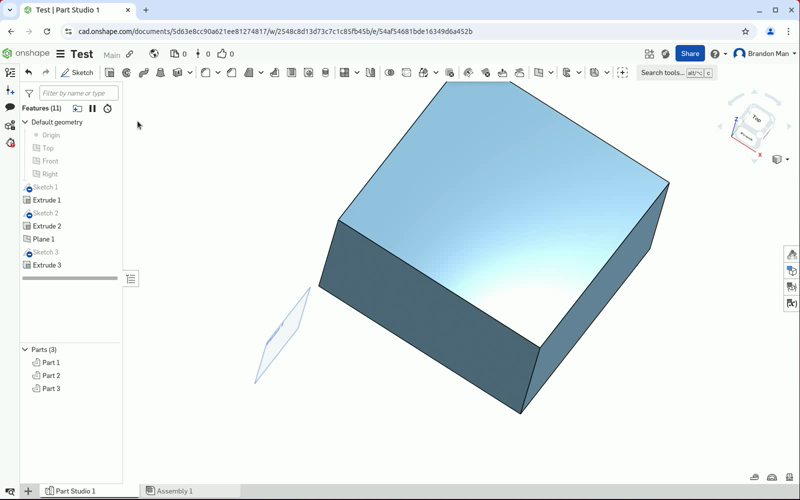
key(up, 2)
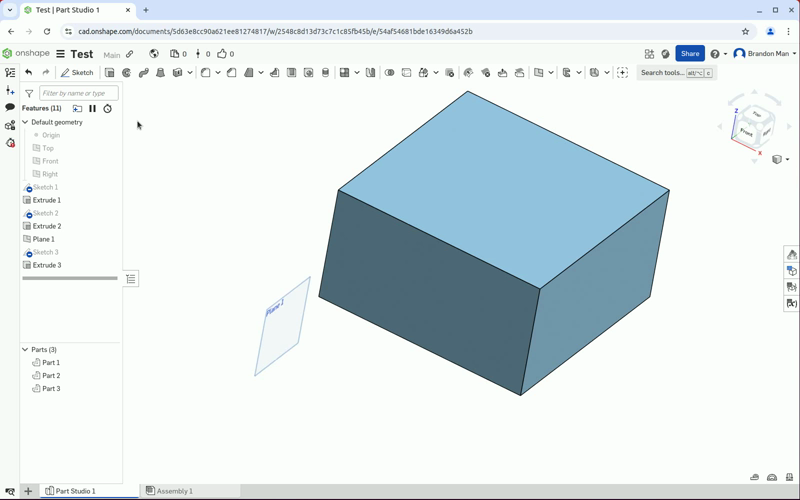
key(left, 2)
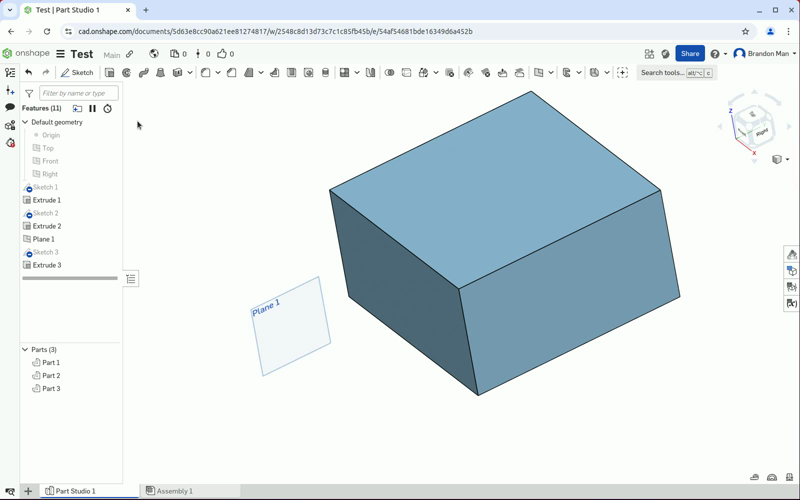
mouse_move(73, 189)
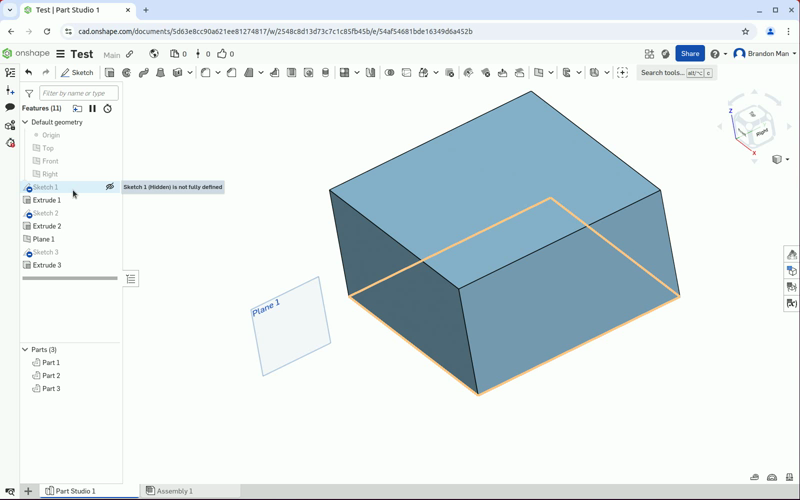
click(73, 189)